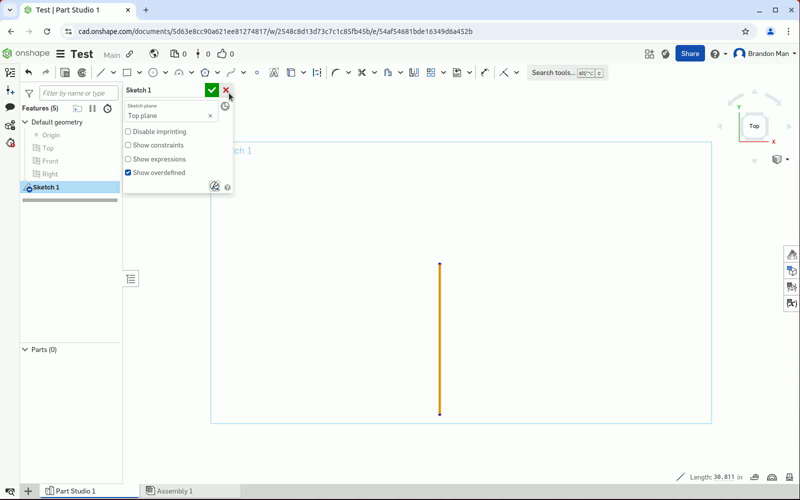
key(shift+h)
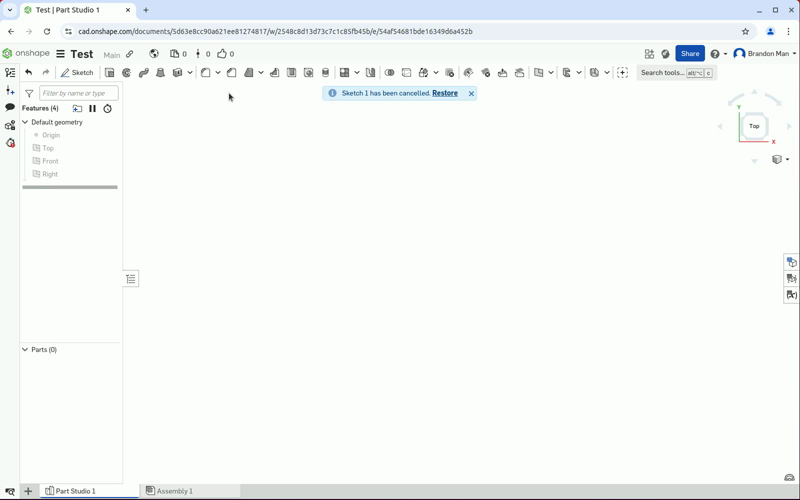
mouse_move(73, 352)
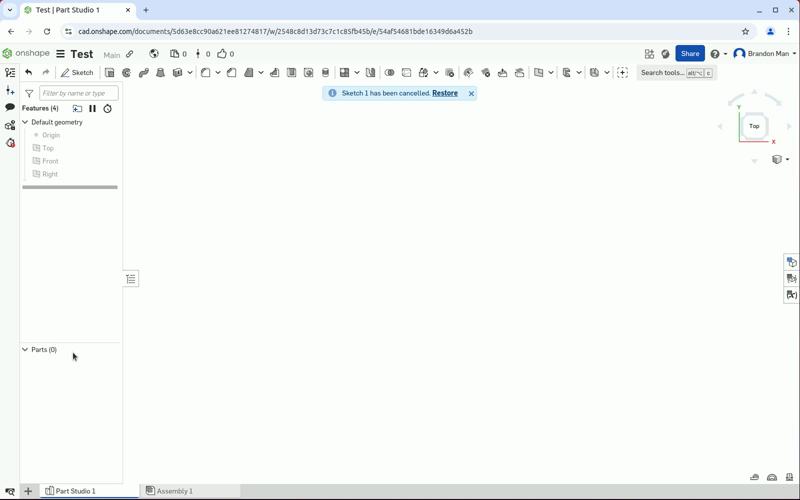
key(y)
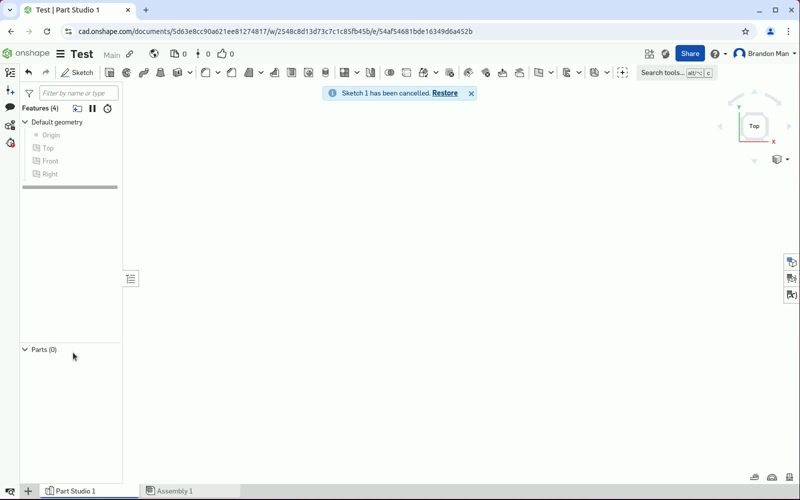
key(shift+p)
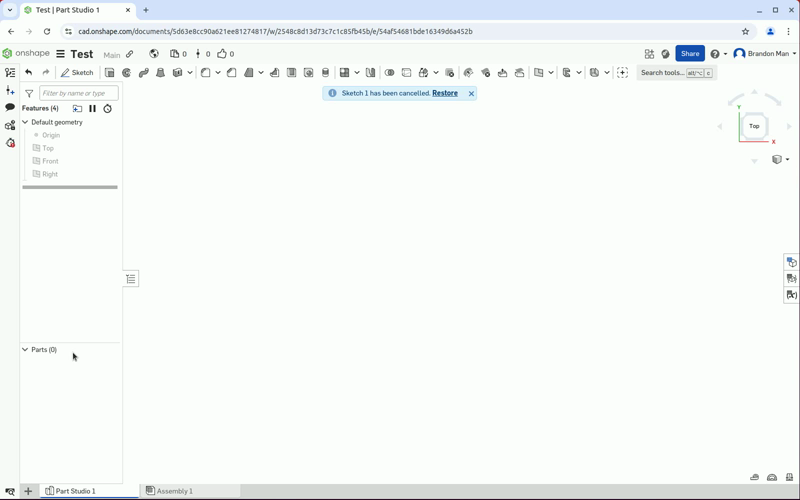
key(space)
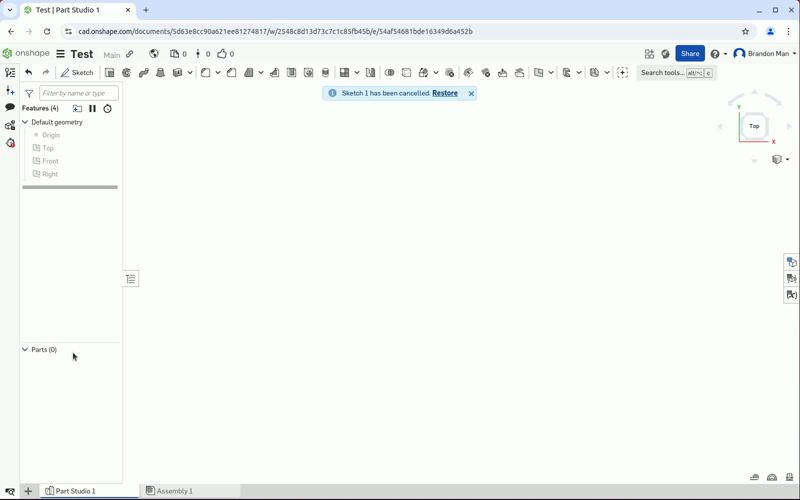
key_down(shift)
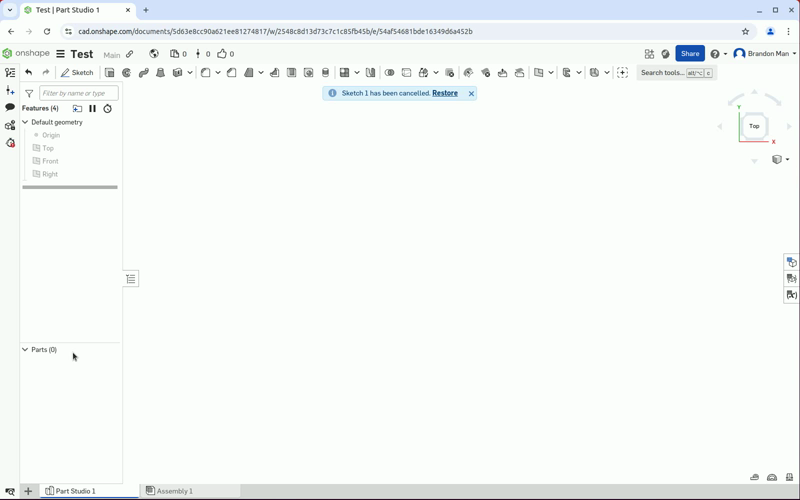
key(up)
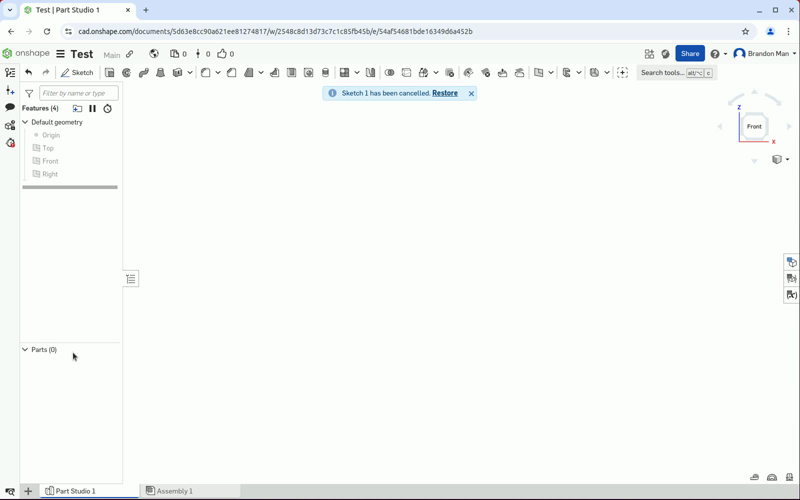
key_up(shift)
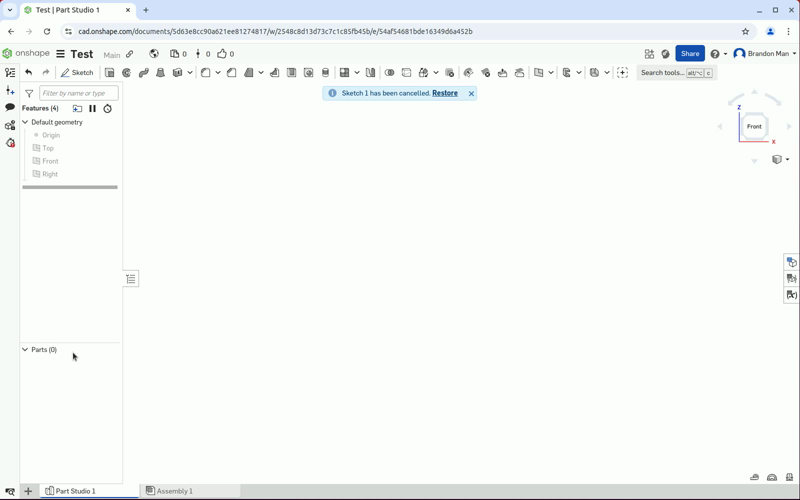
key(space)
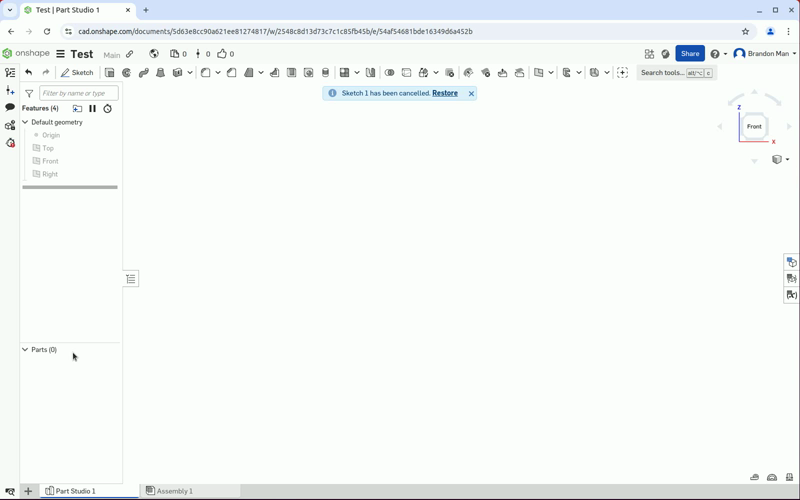
key_down(shift)
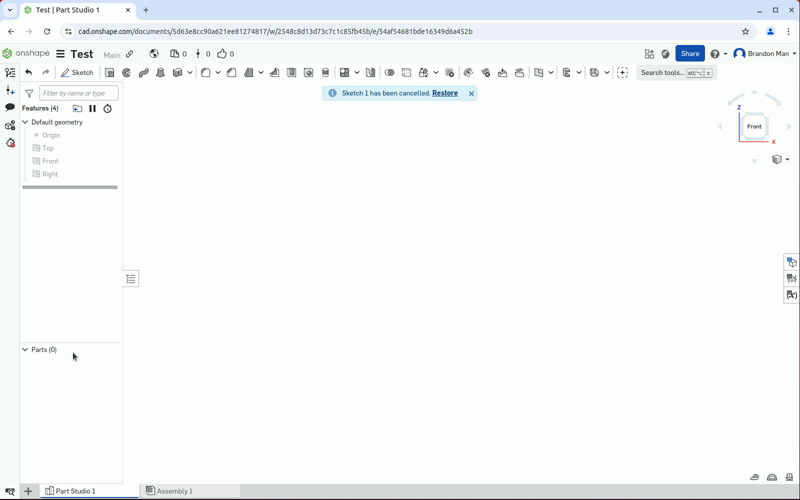
key(left)
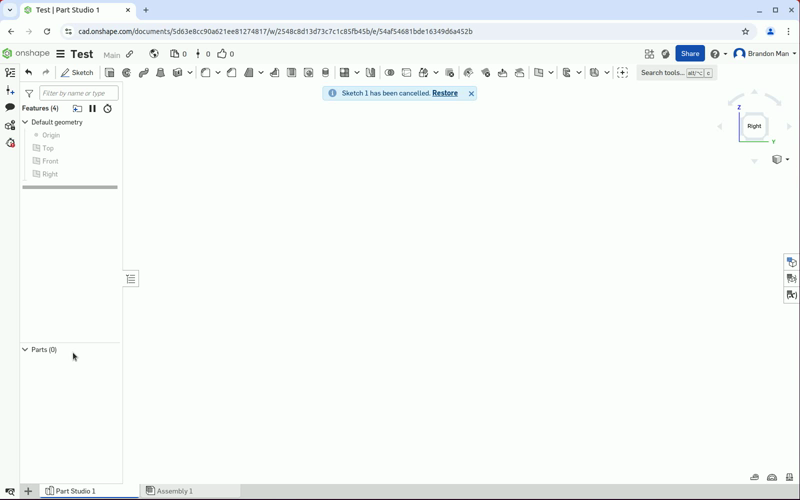
key_up(shift)
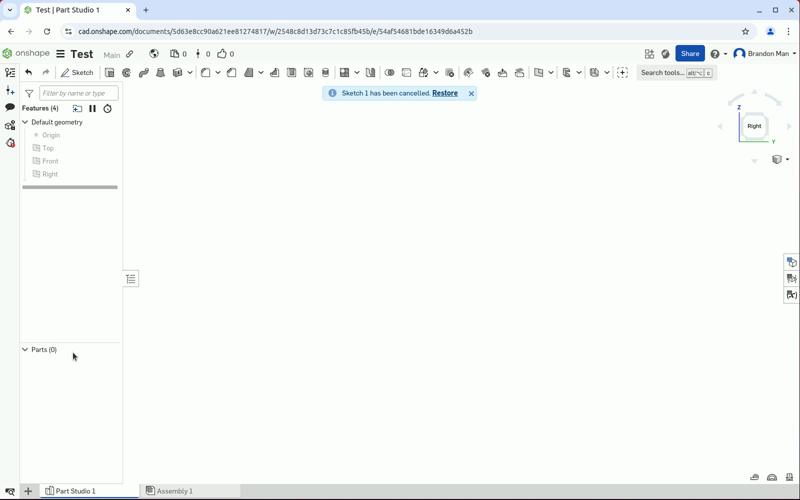
mouse_move(73, 352)
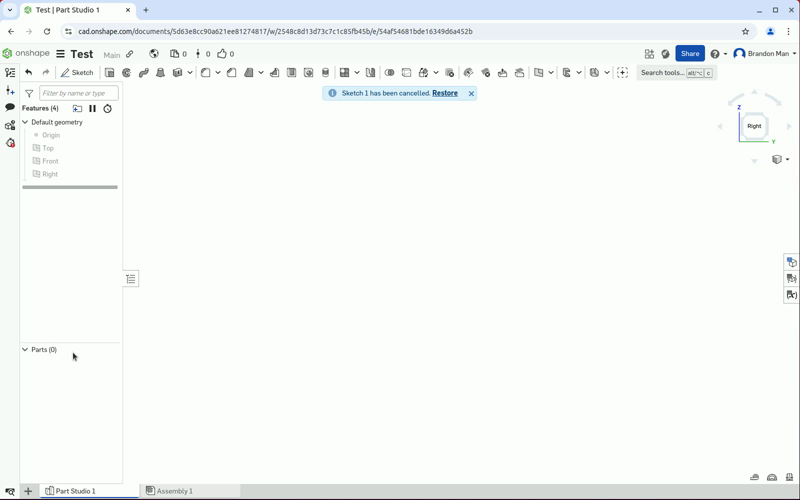
key(shift+y)
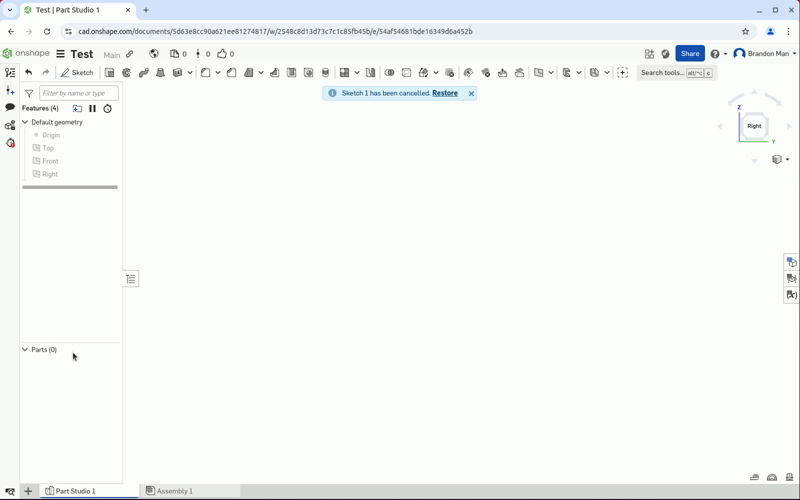
key(shift+s)
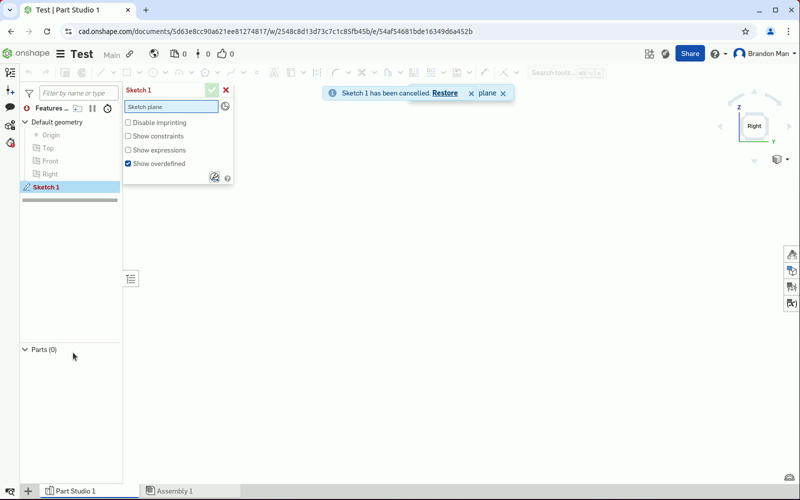
mouse_move(73, 176)
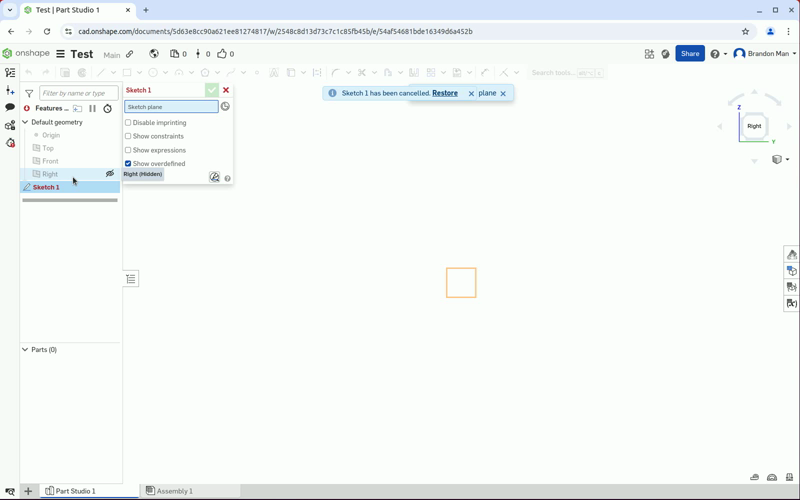
click(73, 176)
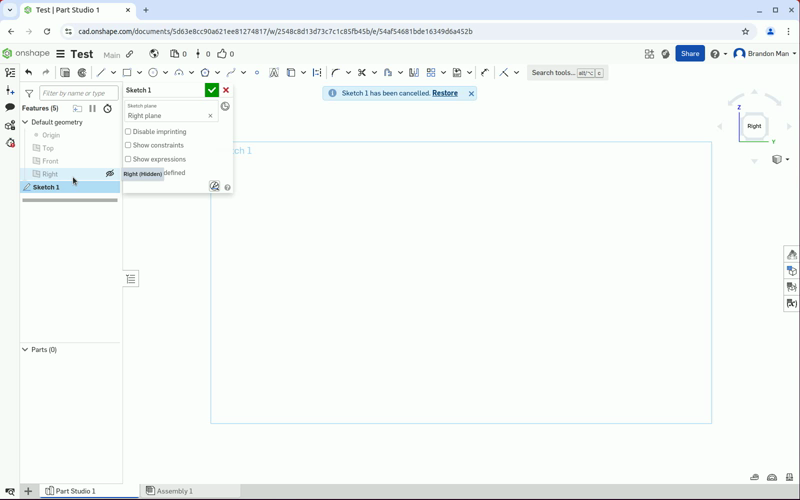
mouse_move(73, 352)
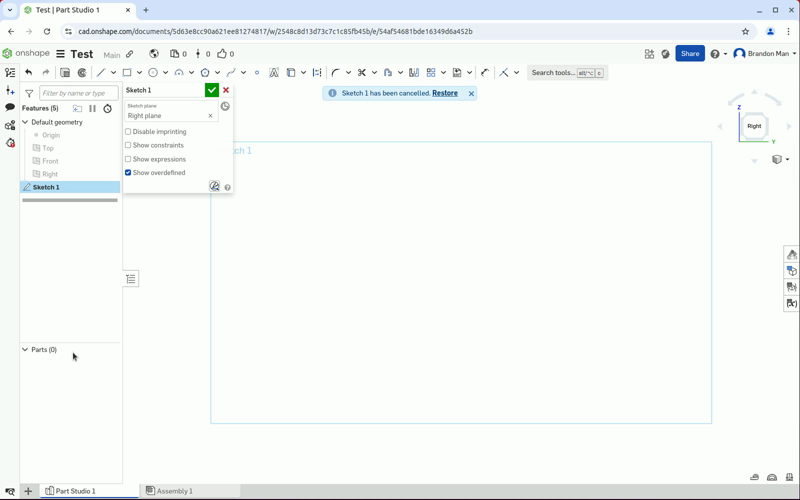
key(y)
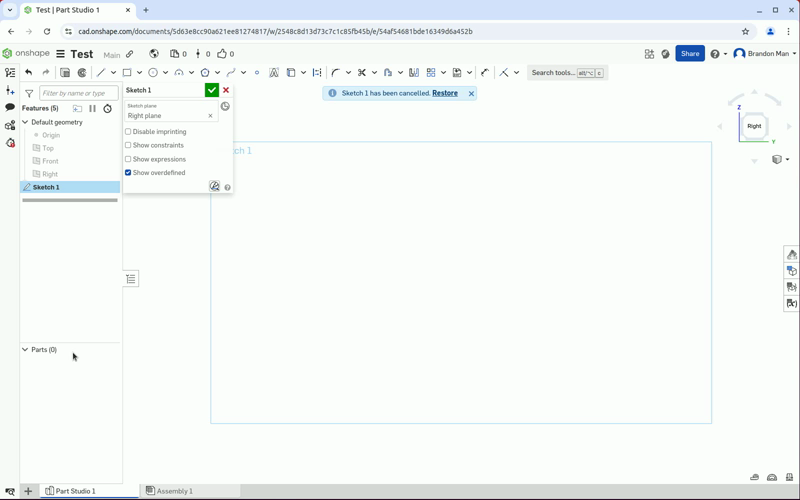
key(l)
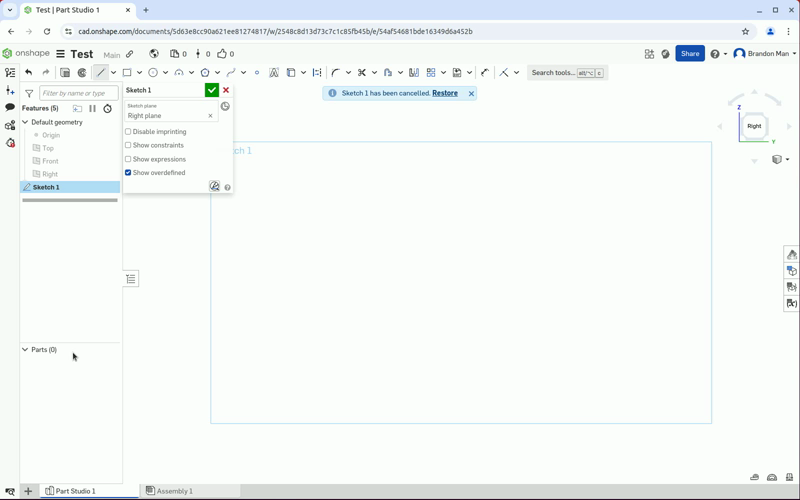
key_down(shift)
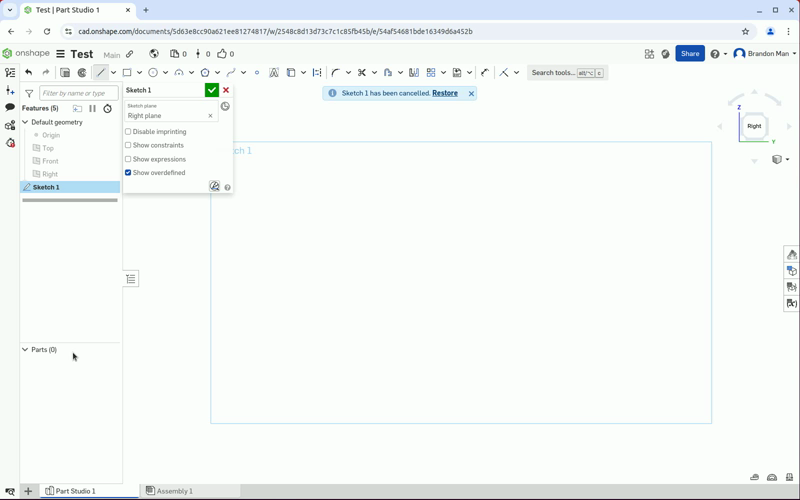
mouse_move(348, 282)
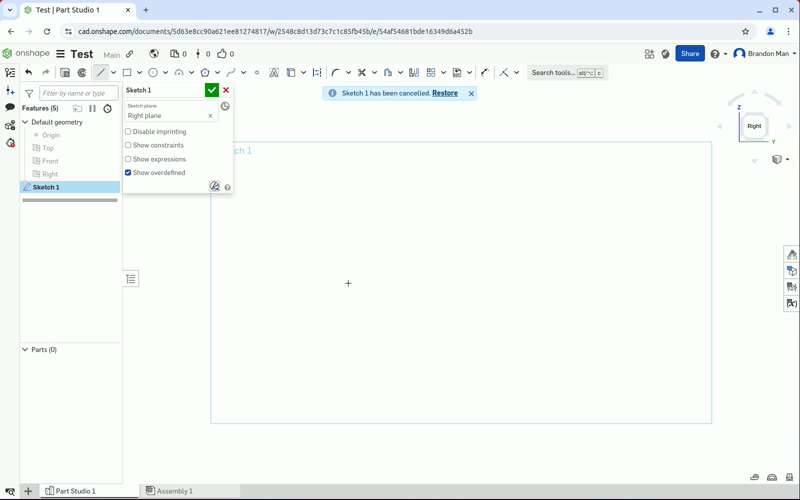
click(348, 282)
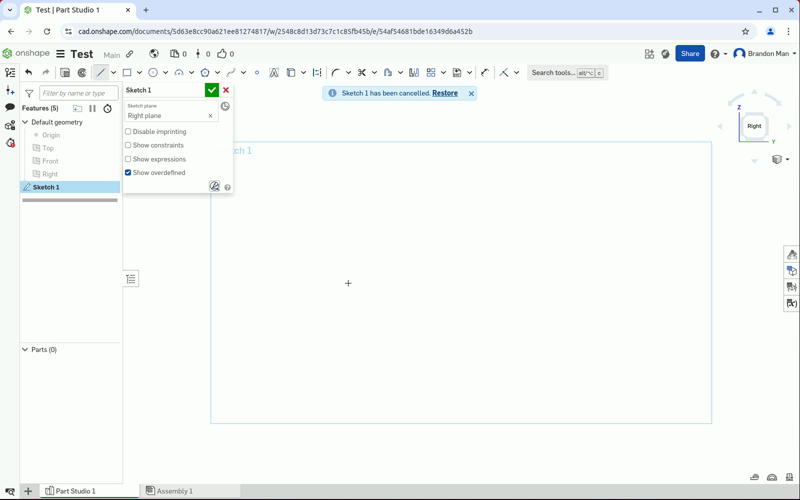
key_up(shift)
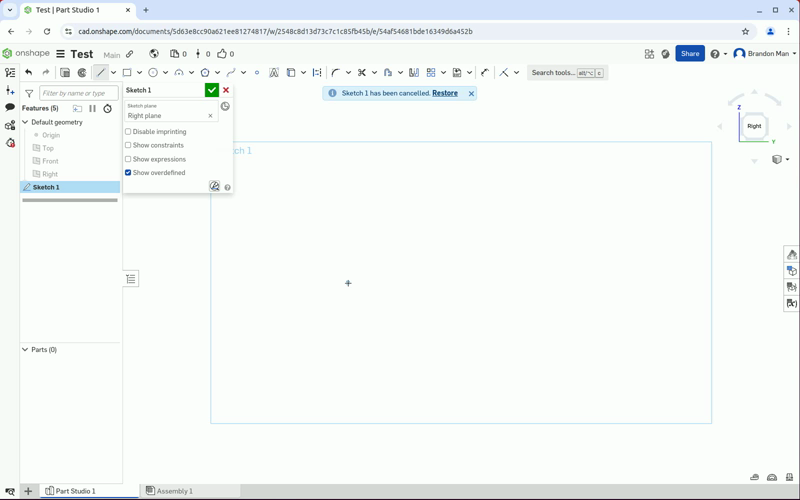
key_down(shift)
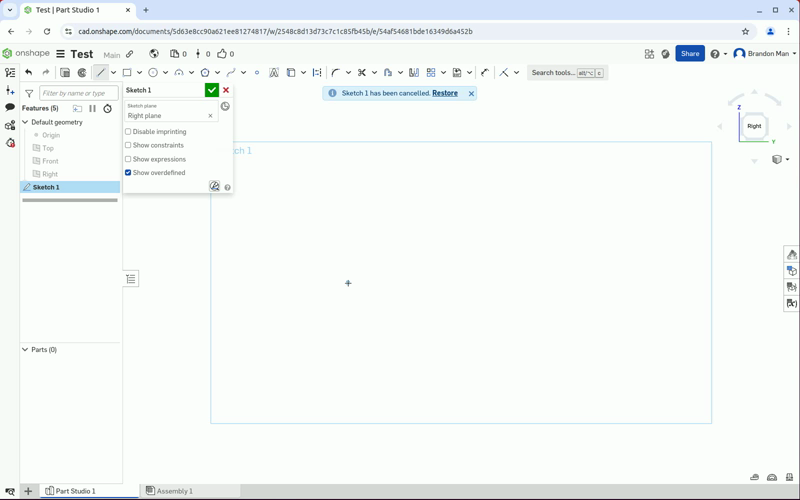
mouse_move(460, 282)
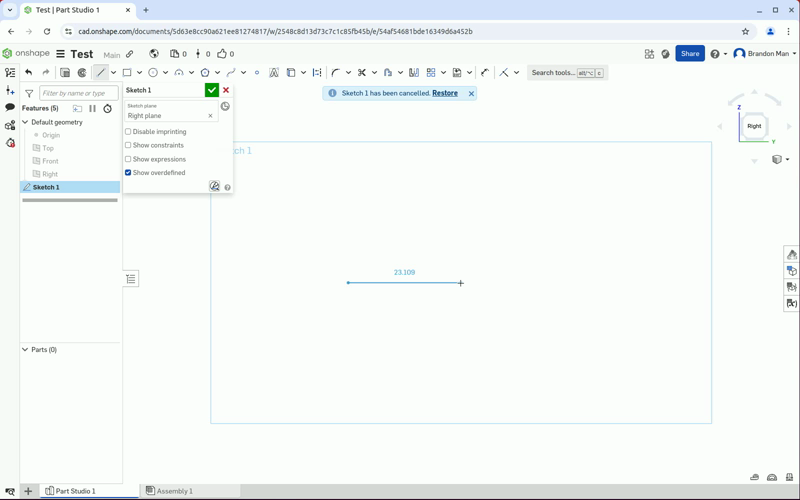
click(460, 282)
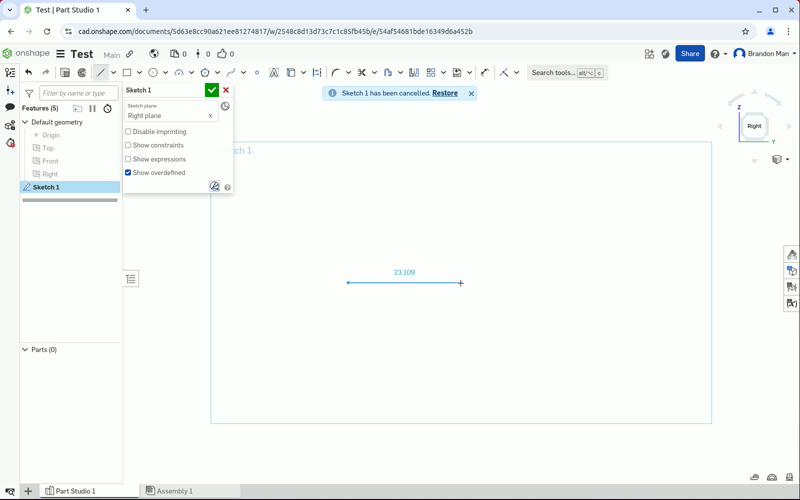
key_up(shift)
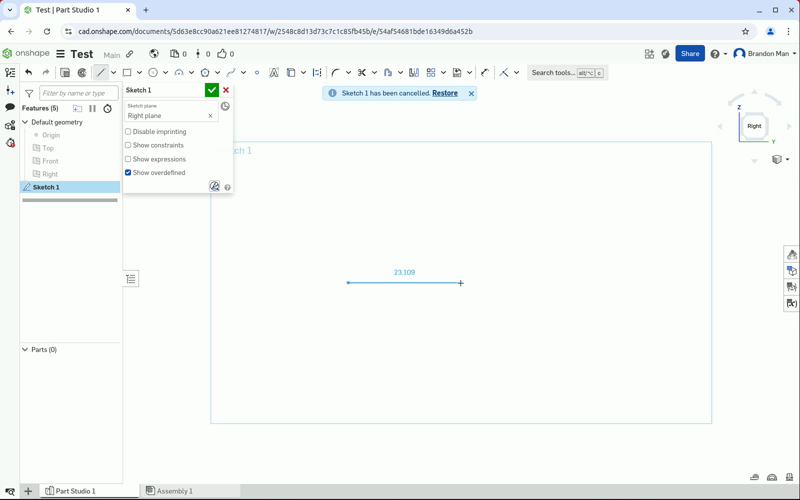
key_down(shift)
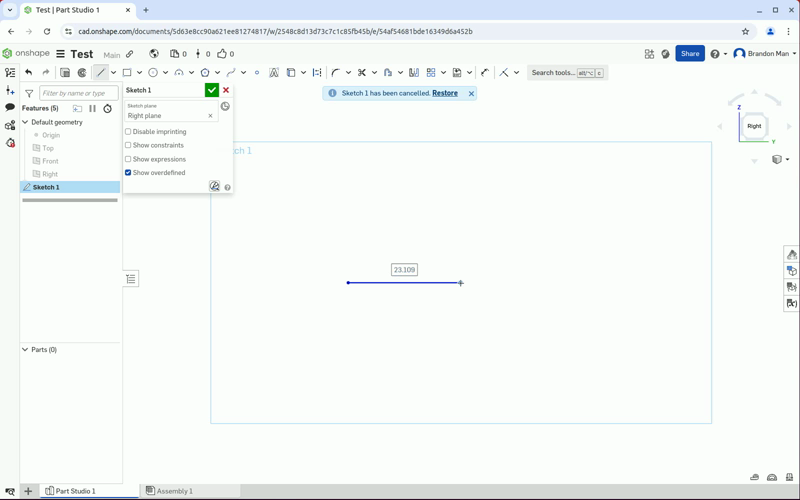
mouse_move(490, 282)
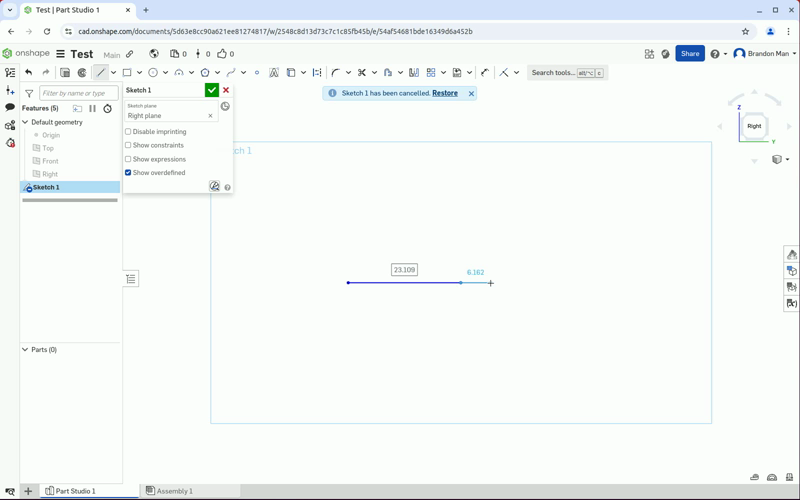
mouse_move(460, 264)
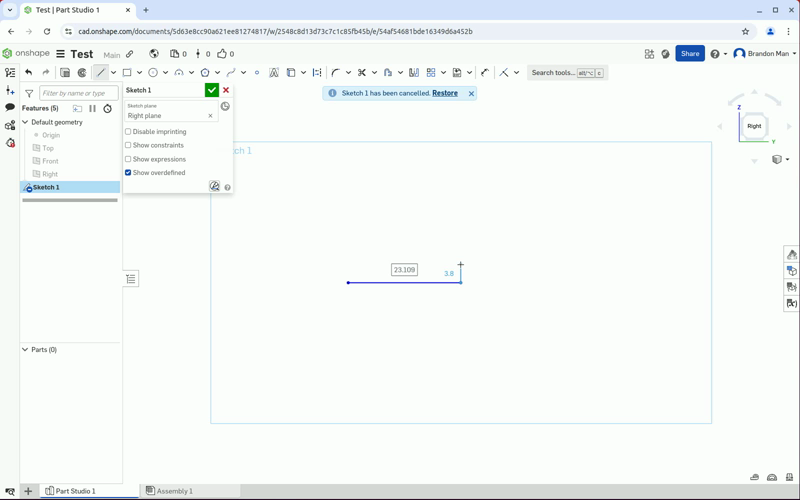
click(460, 264)
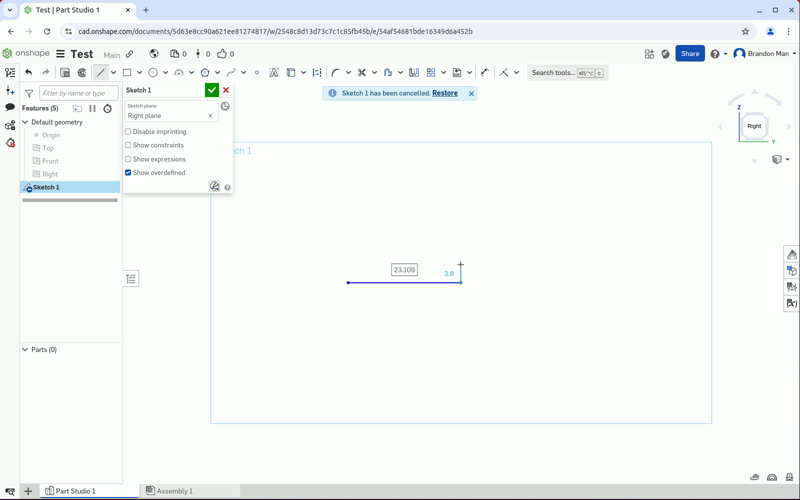
key_up(shift)
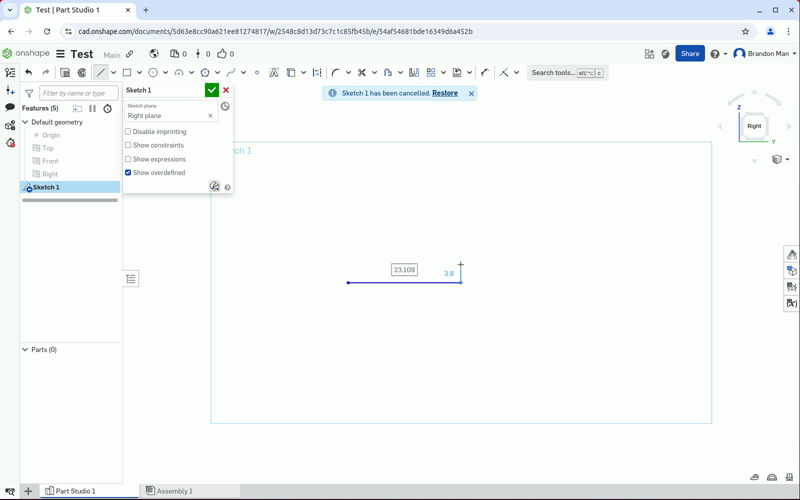
key_down(shift)
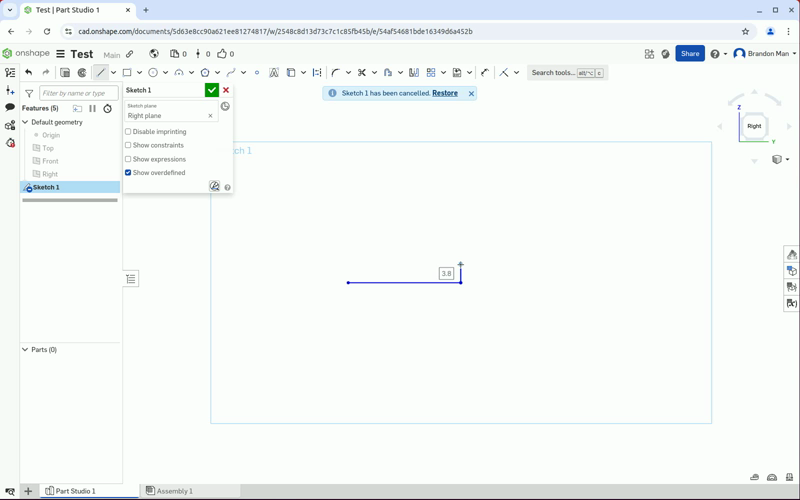
mouse_move(490, 264)
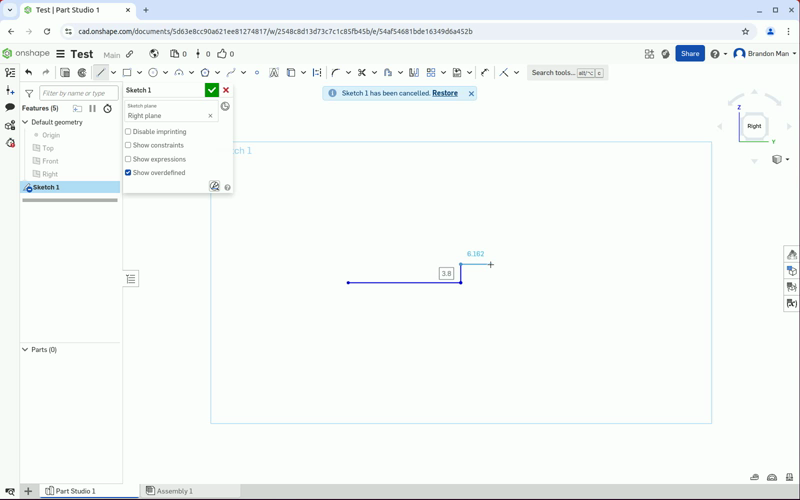
mouse_move(422, 264)
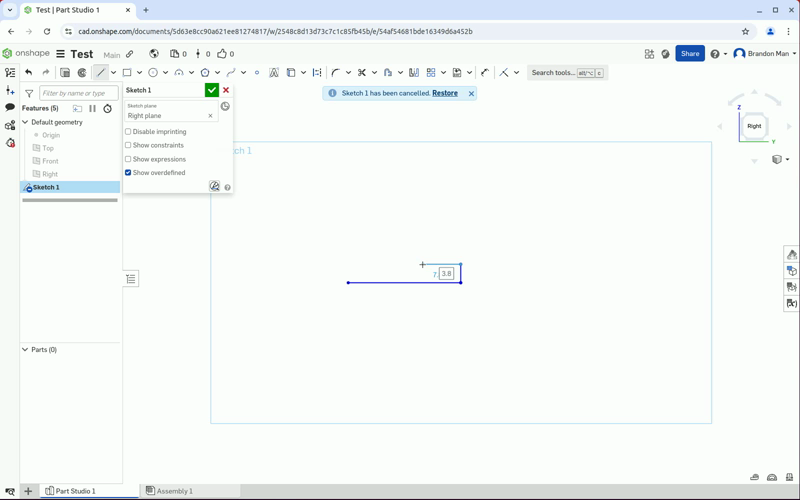
click(422, 264)
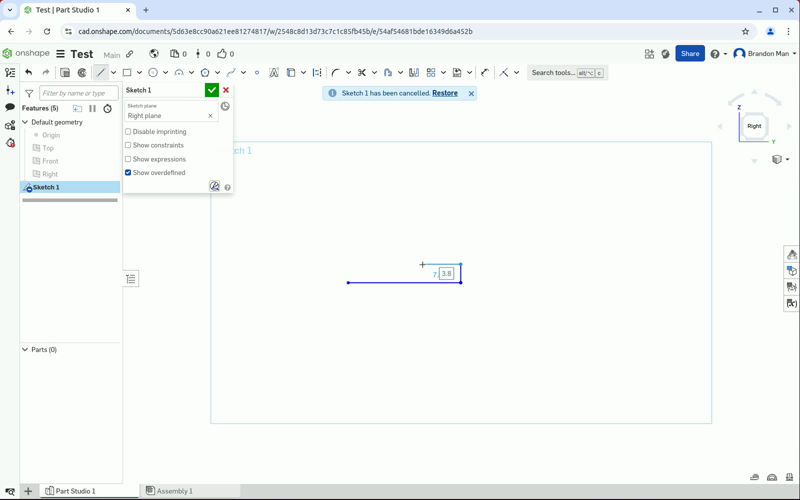
key_up(shift)
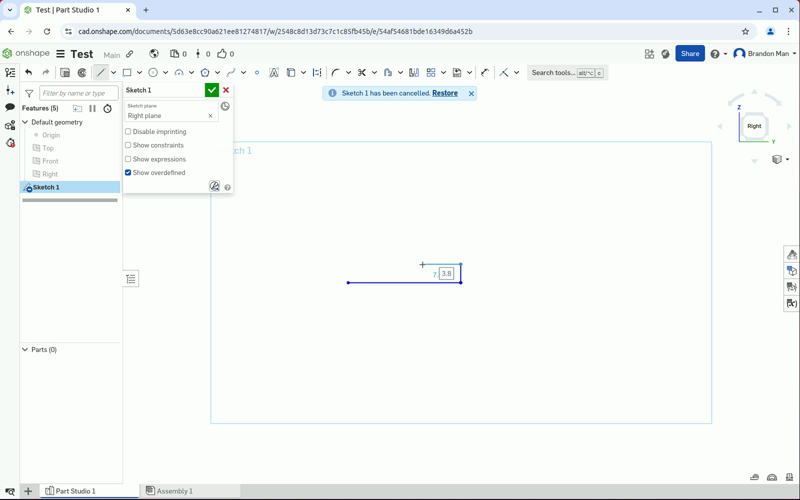
key_down(shift)
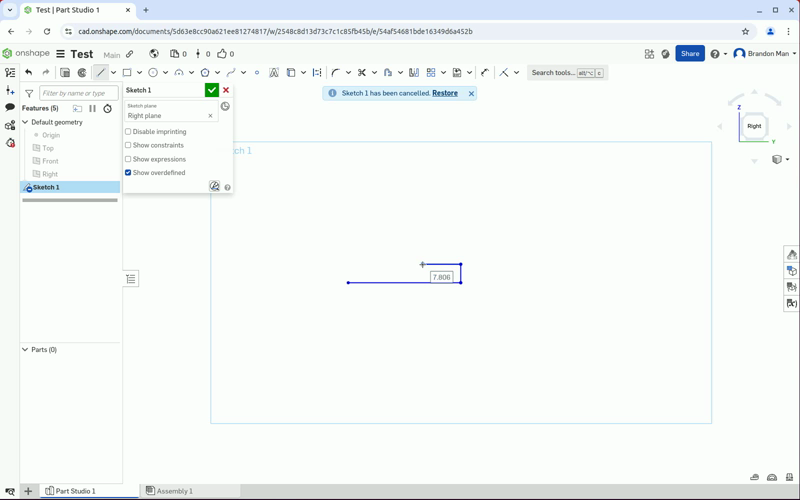
mouse_move(453, 264)
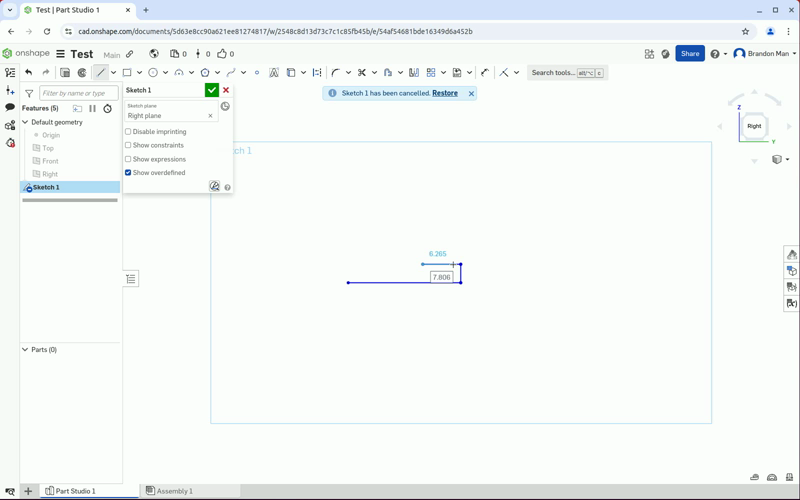
mouse_move(386, 264)
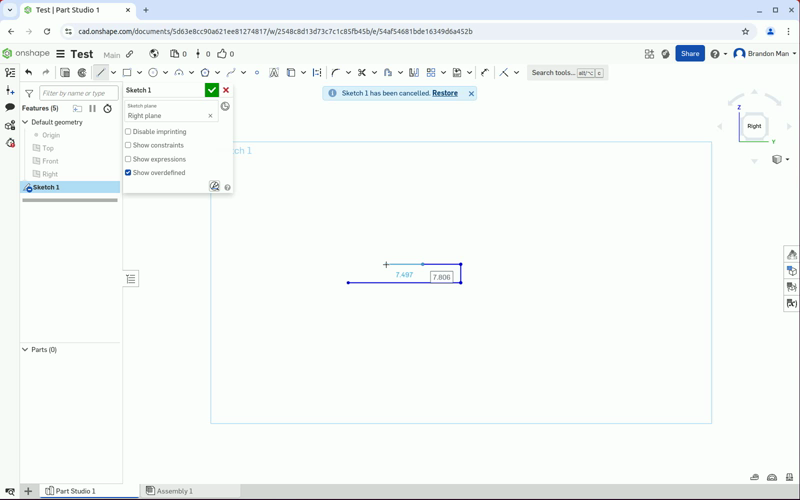
click(386, 264)
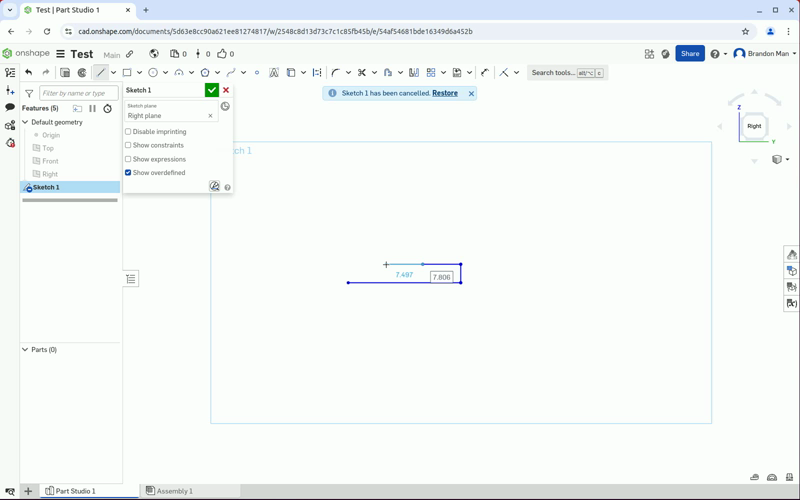
key_up(shift)
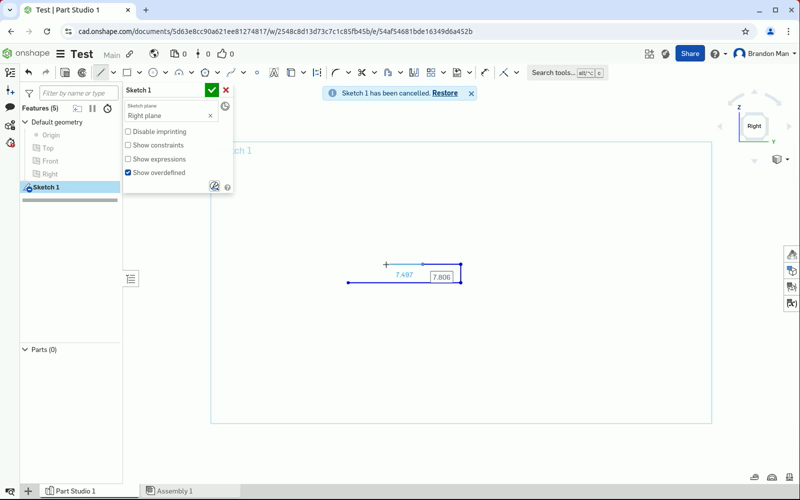
key_down(shift)
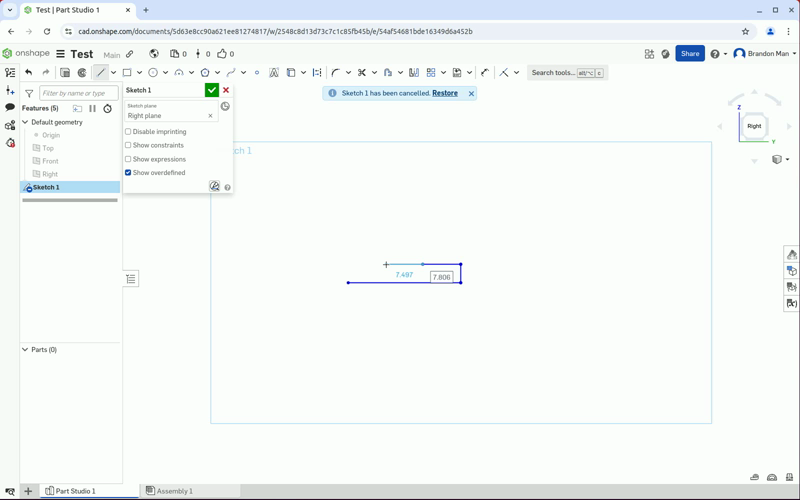
mouse_move(416, 264)
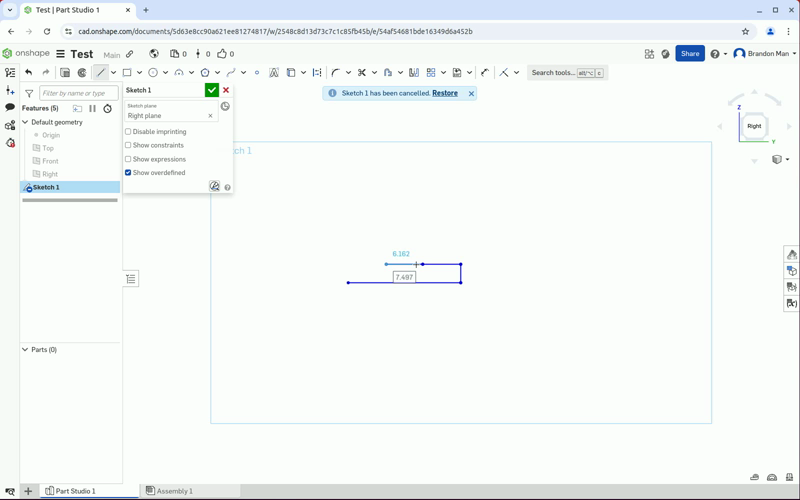
mouse_move(348, 264)
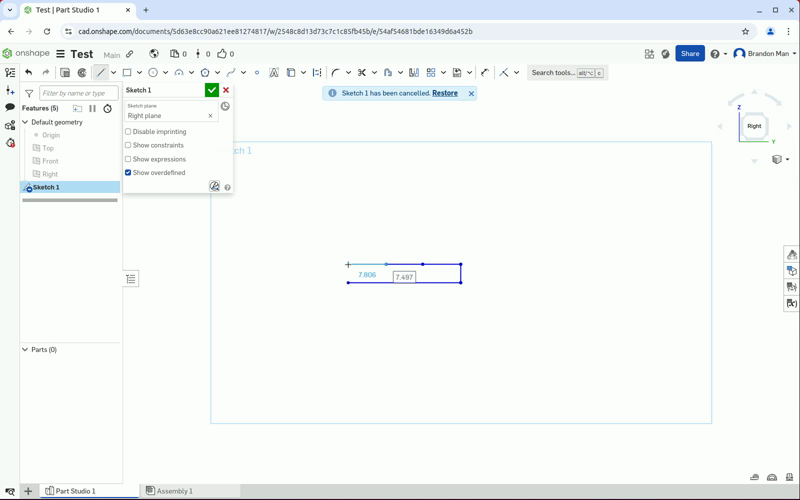
click(348, 264)
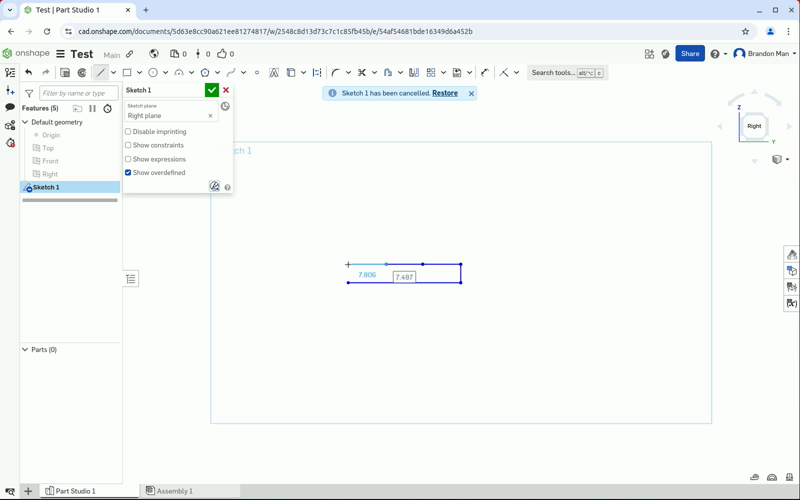
key_up(shift)
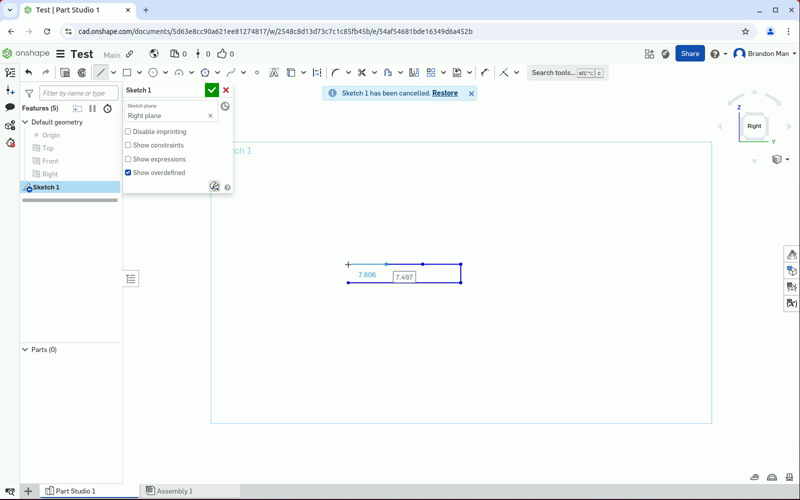
mouse_move(378, 264)
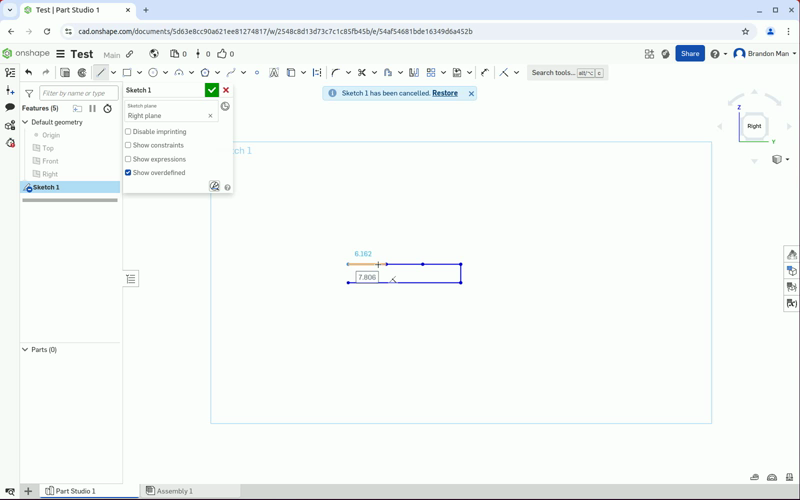
key_down(shift)
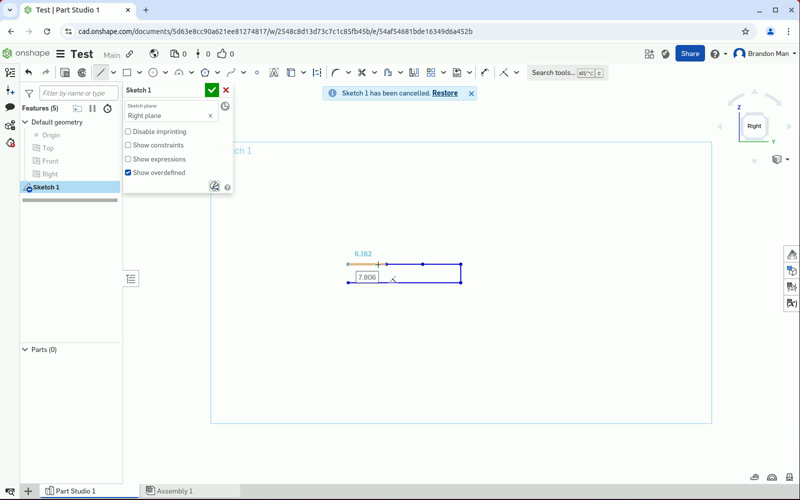
mouse_move(348, 282)
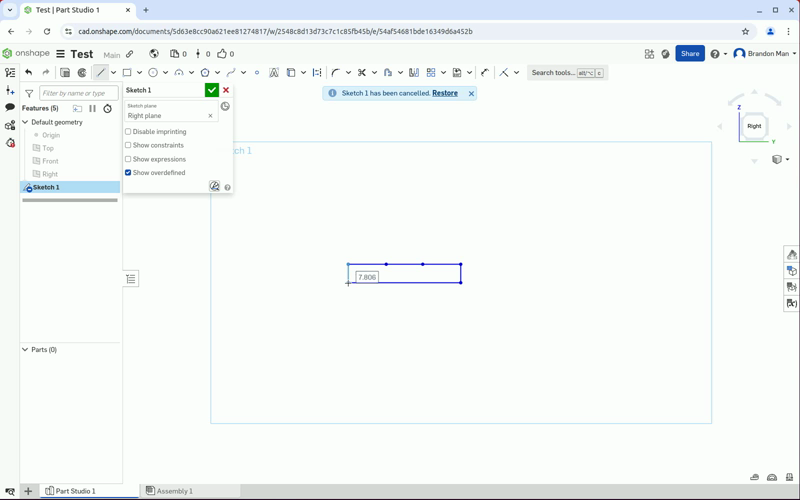
key_up(shift)
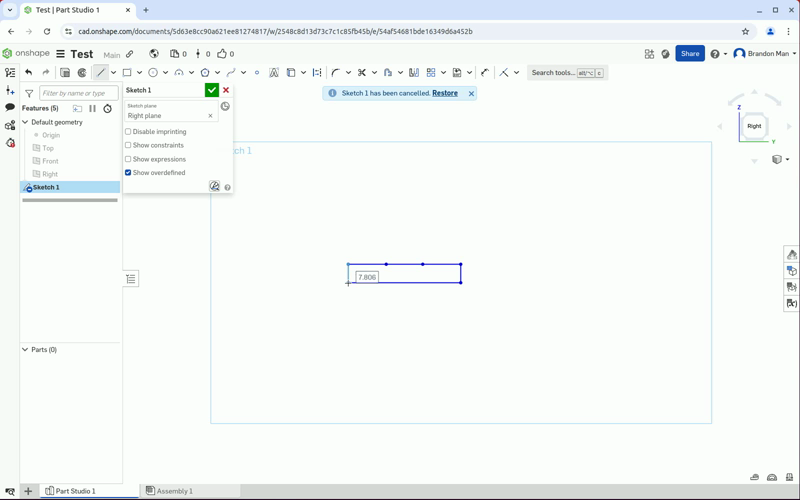
click(348, 282)
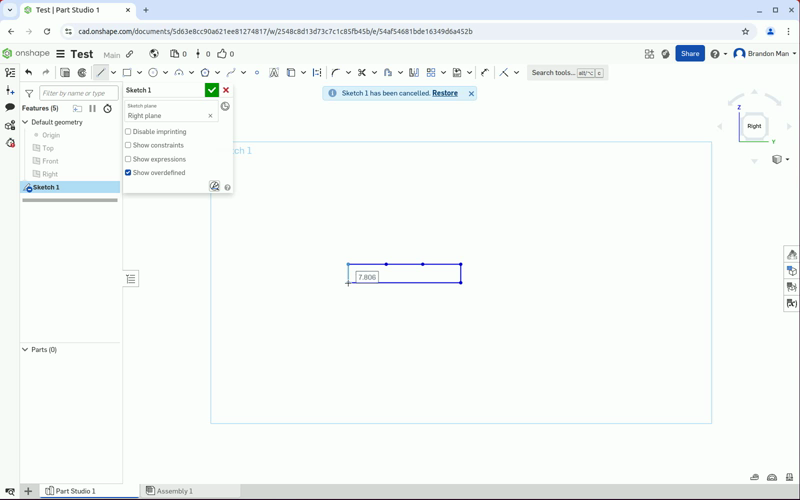
key(esc)
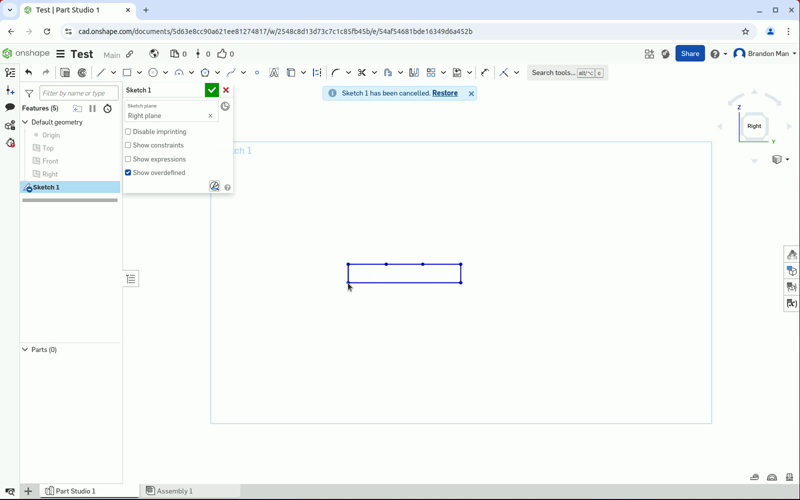
mouse_move(356, 278)
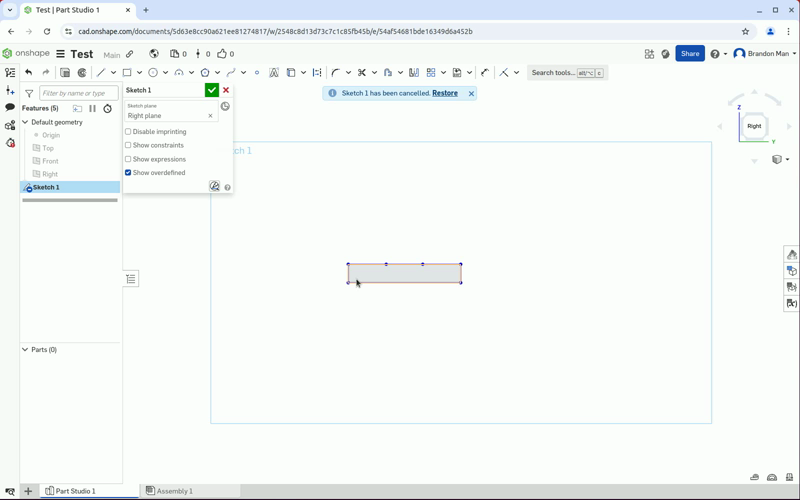
click(356, 278)
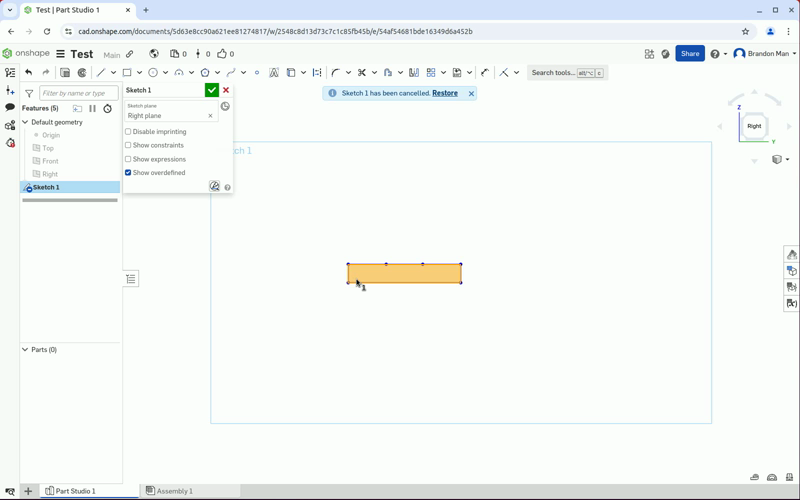
mouse_move(73, 352)
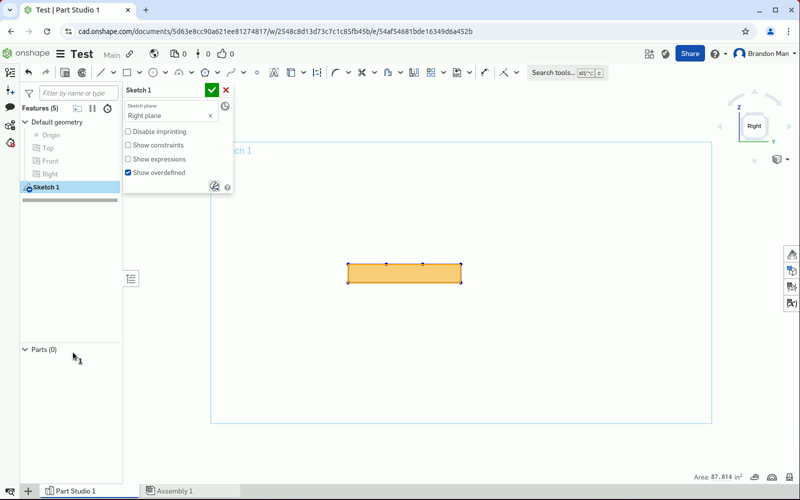
key(shift+y)
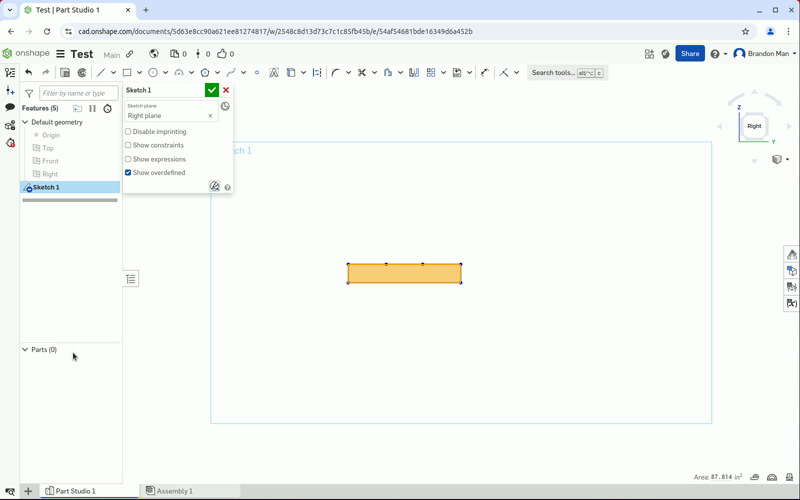
key(shift+e)
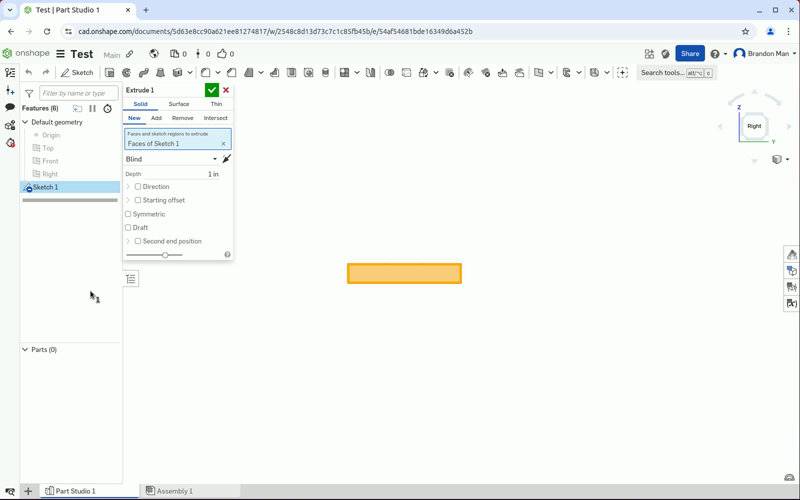
mouse_move(143, 106)
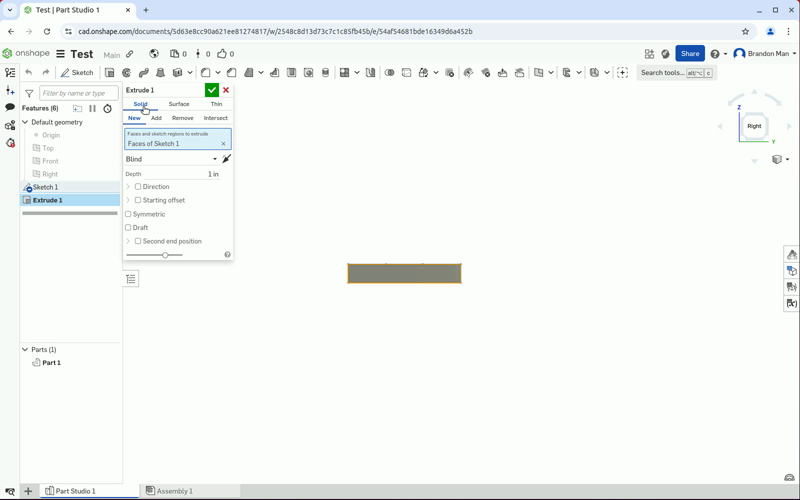
click(143, 106)
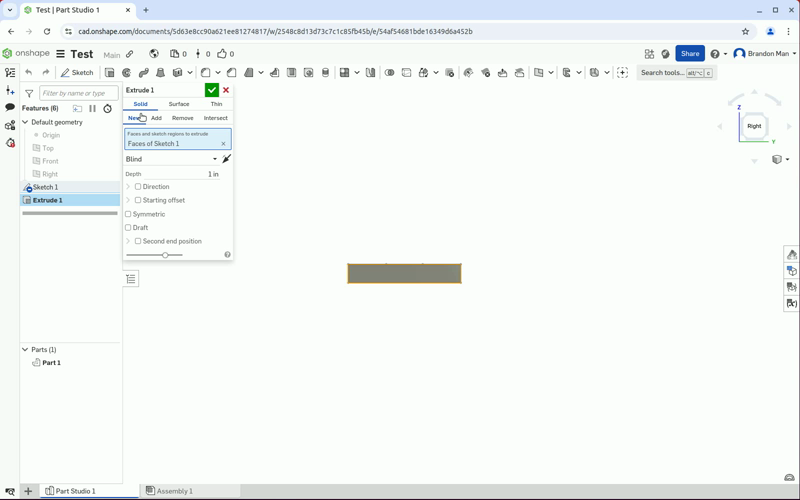
mouse_move(137, 120)
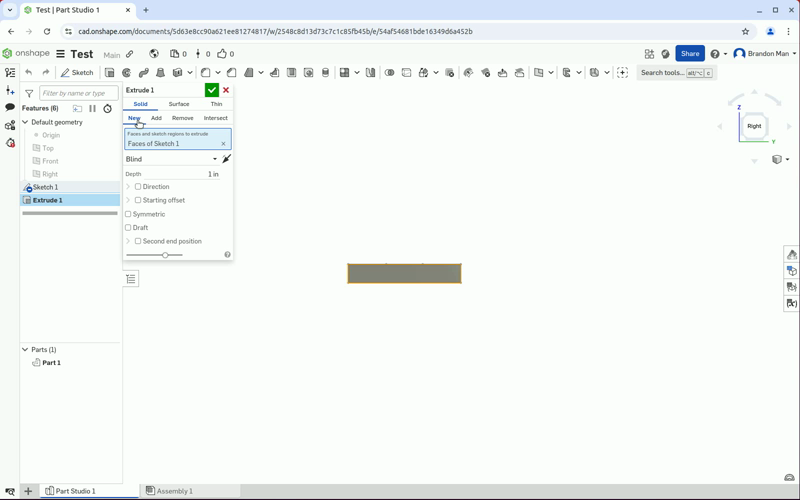
click(137, 120)
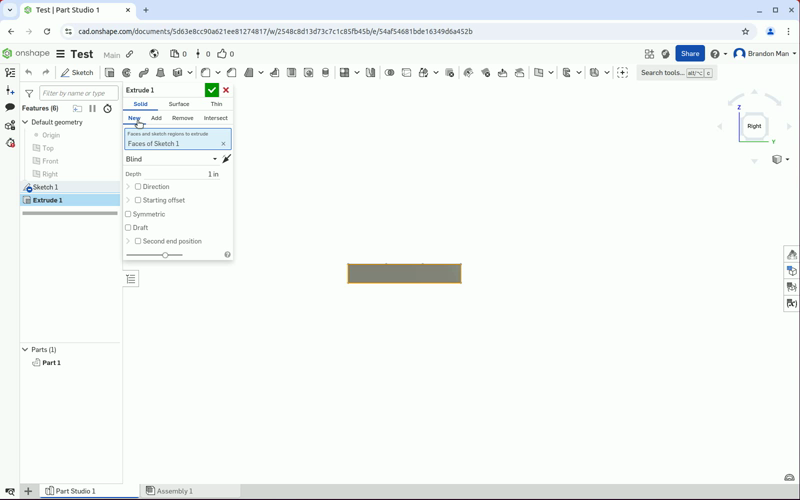
key(tab, 4)
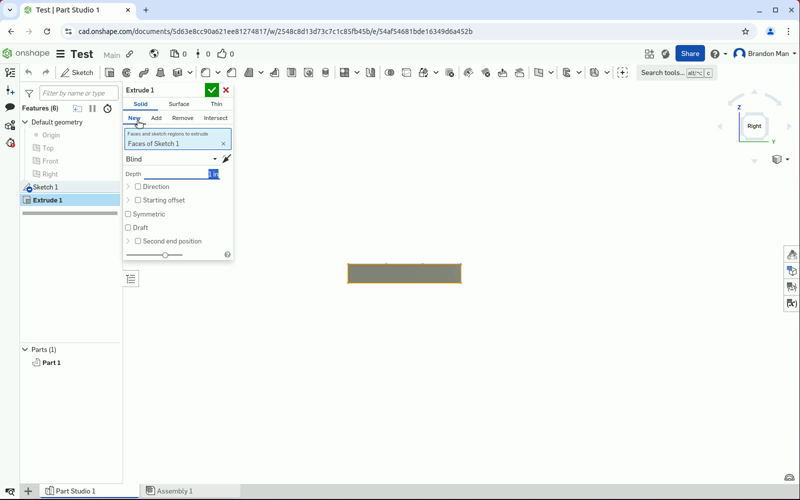
text(15.405)
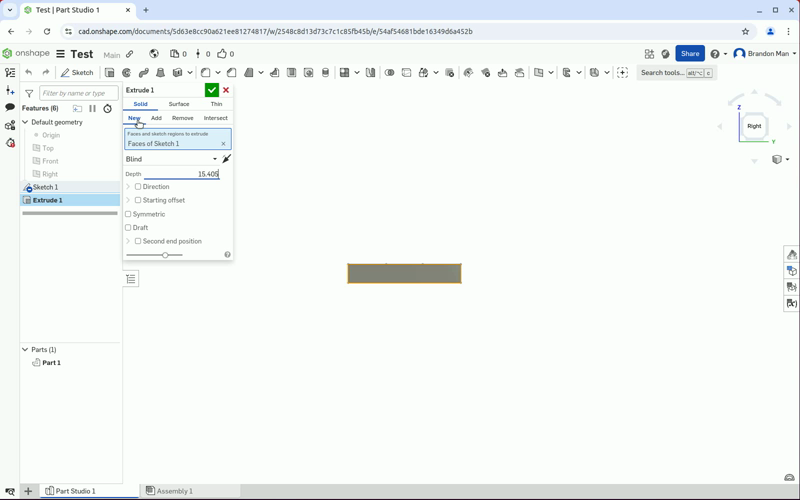
key(enter)
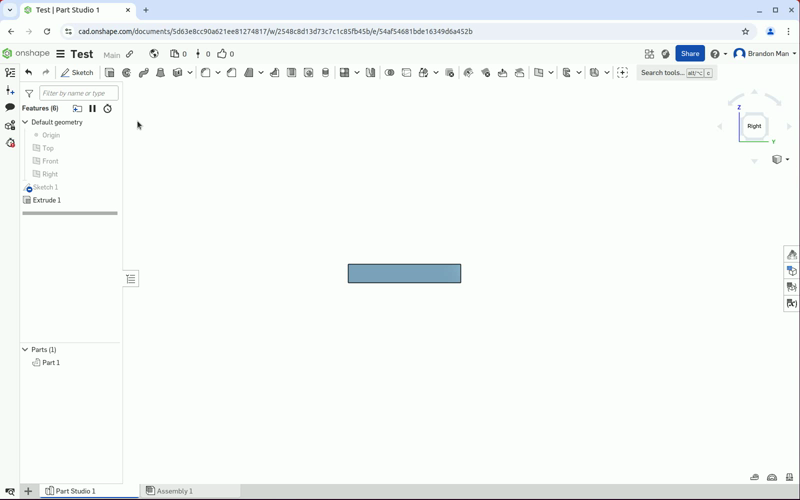
key(shift+h)
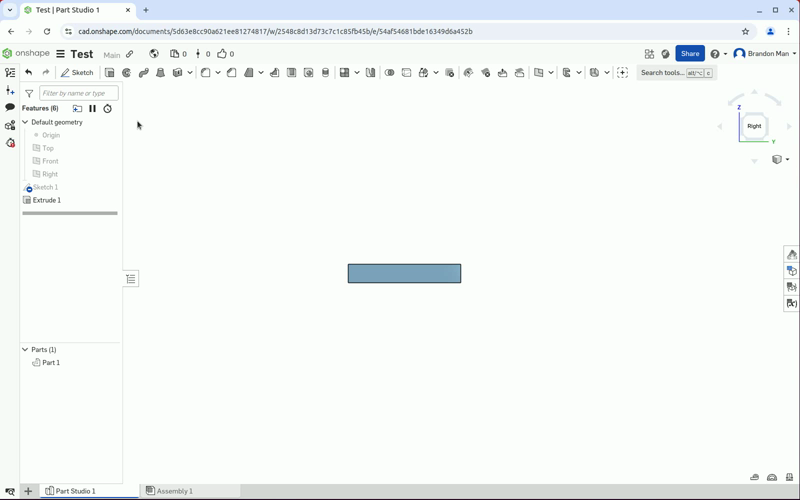
key(shift+h)
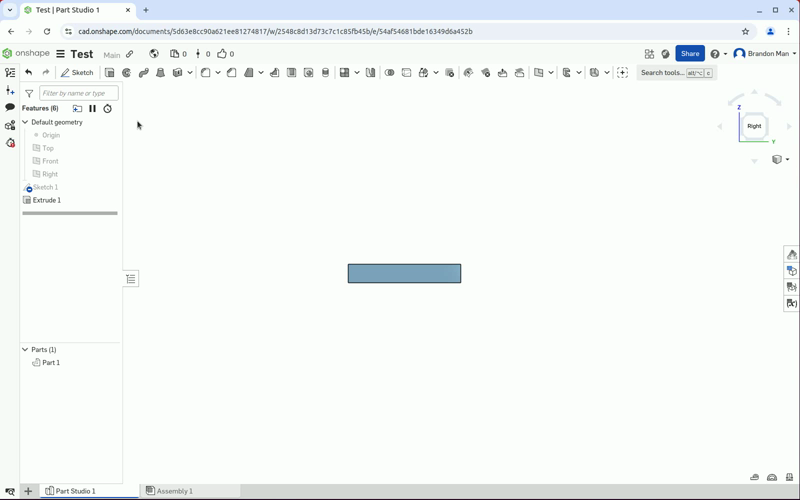
mouse_move(73, 189)
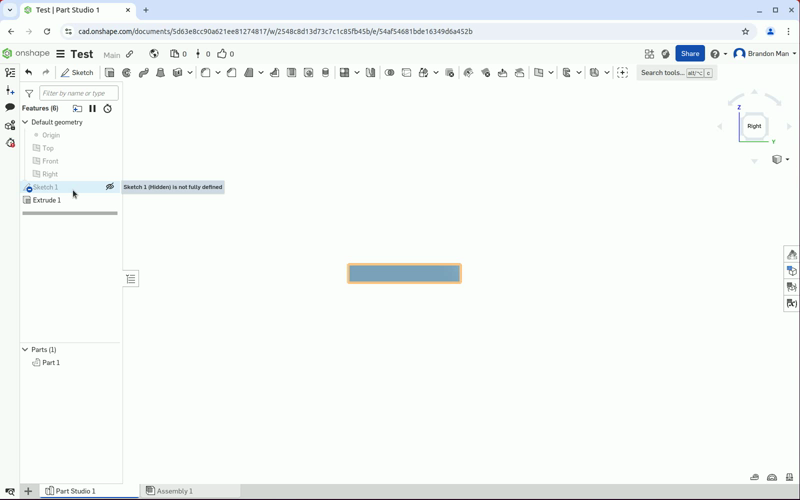
click(73, 189)
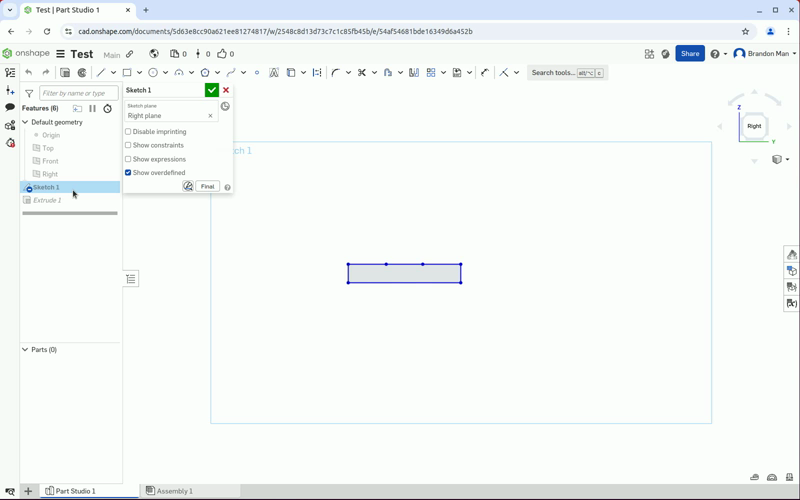
mouse_move(229, 92)
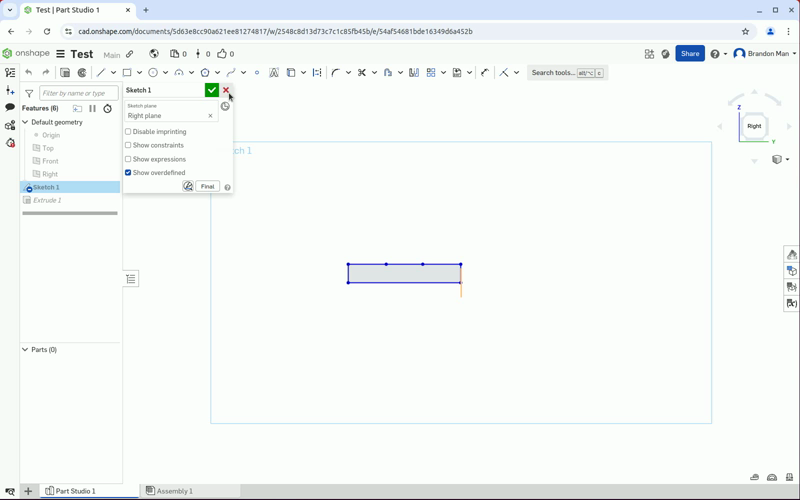
click(229, 92)
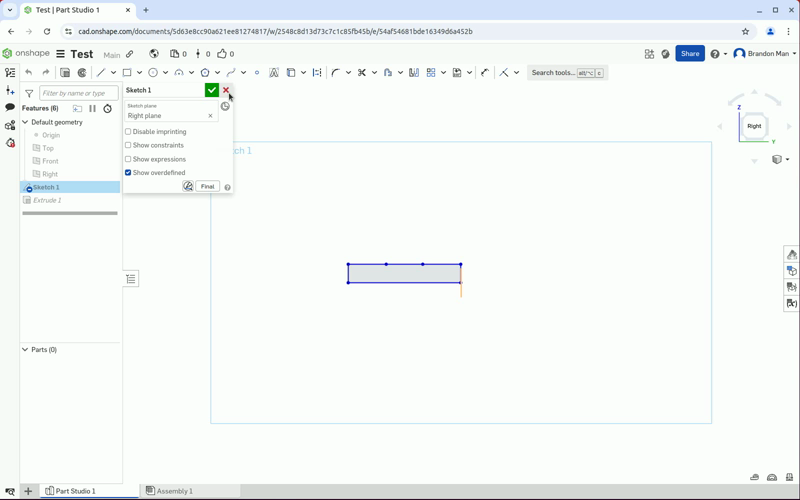
key(shift+s)
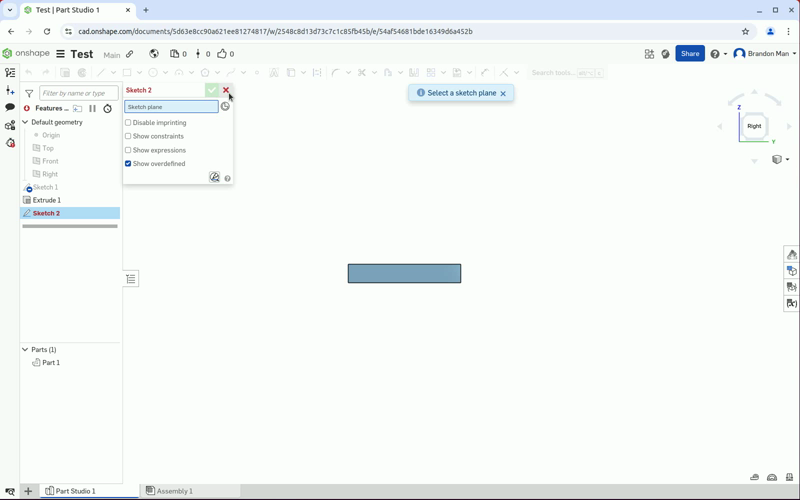
mouse_move(73, 176)
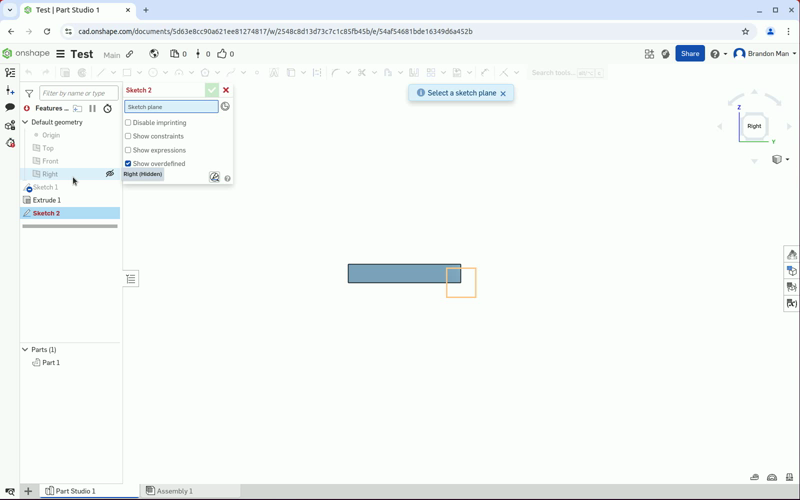
click(73, 176)
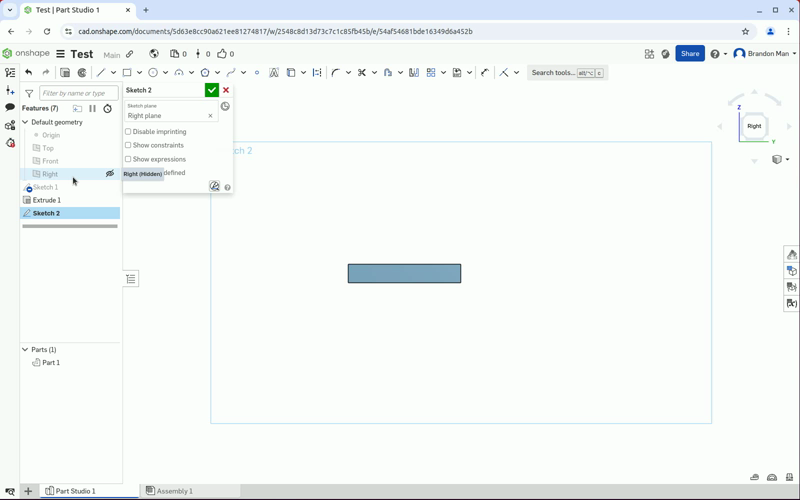
mouse_move(73, 352)
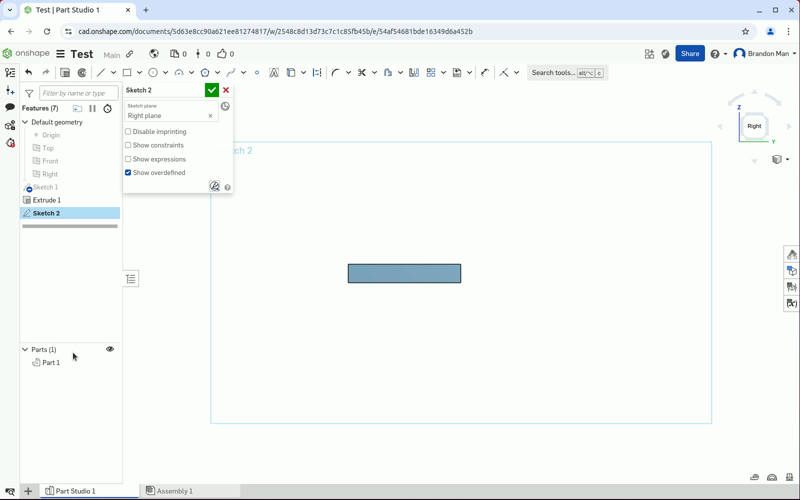
key(y)
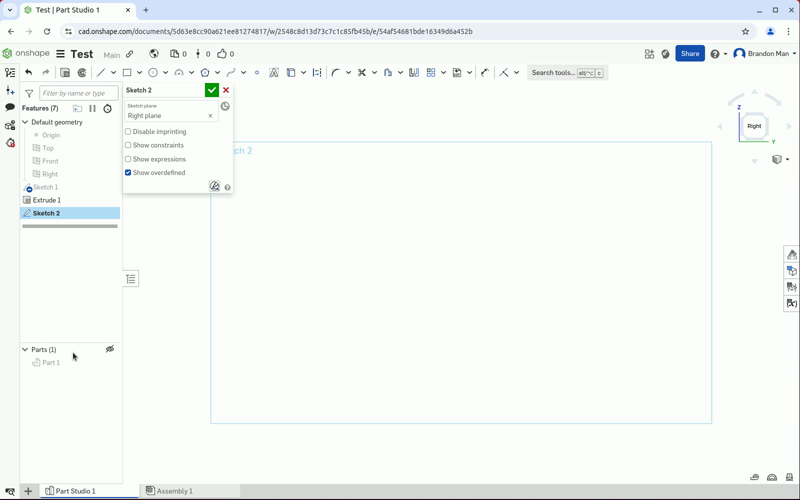
key(l)
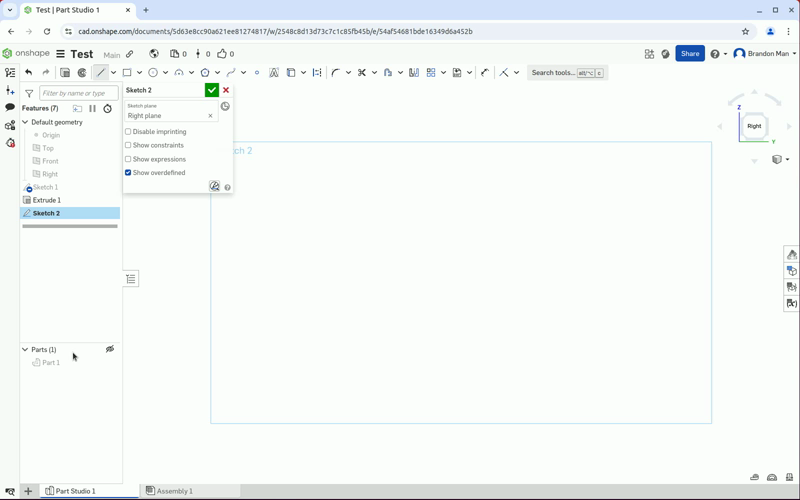
key_down(shift)
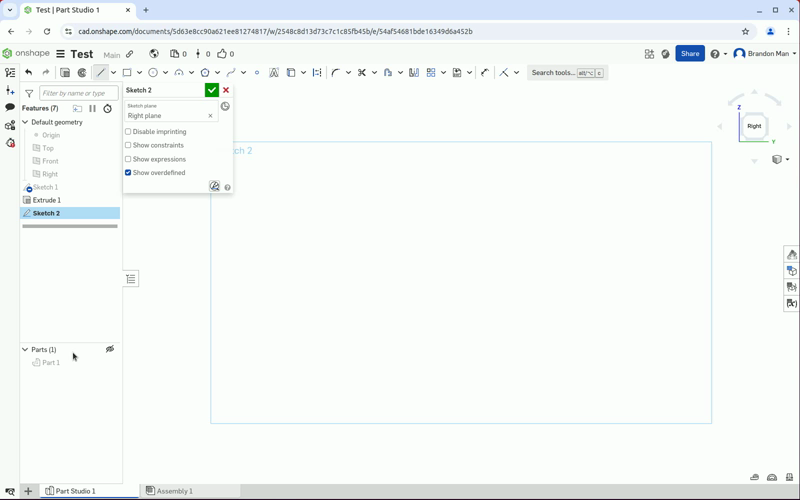
mouse_move(385, 245)
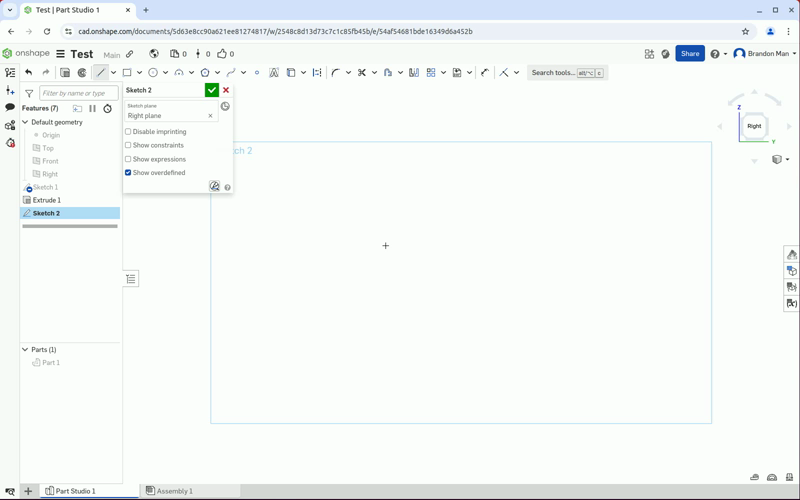
click(385, 245)
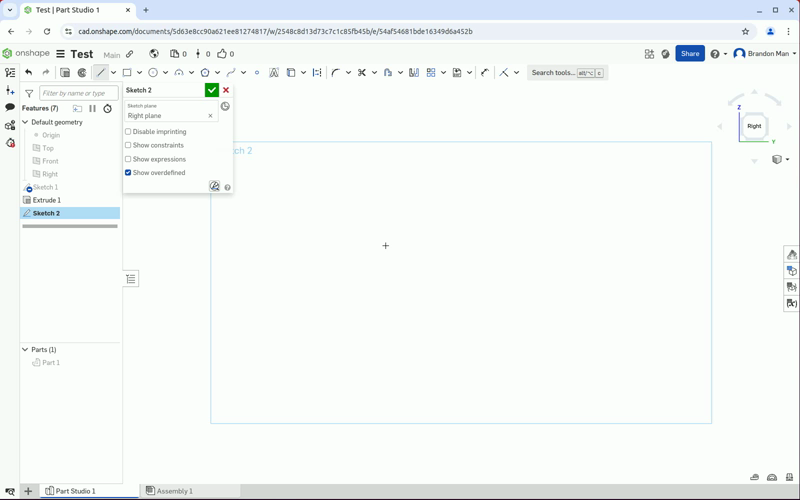
key_up(shift)
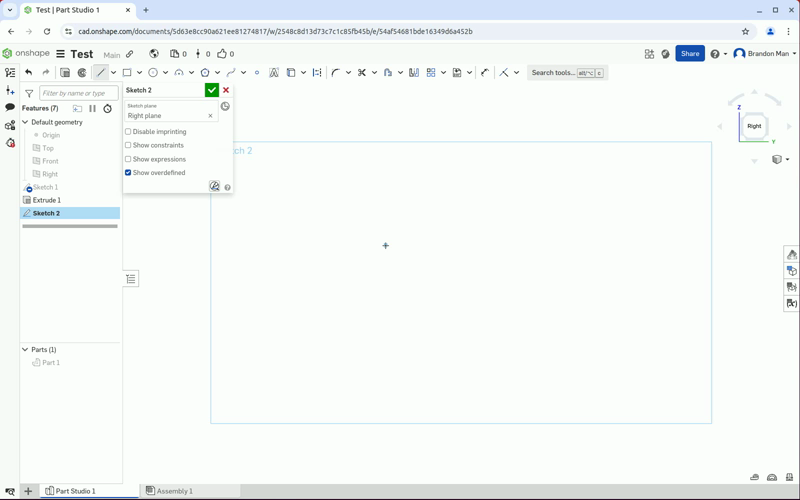
key_down(shift)
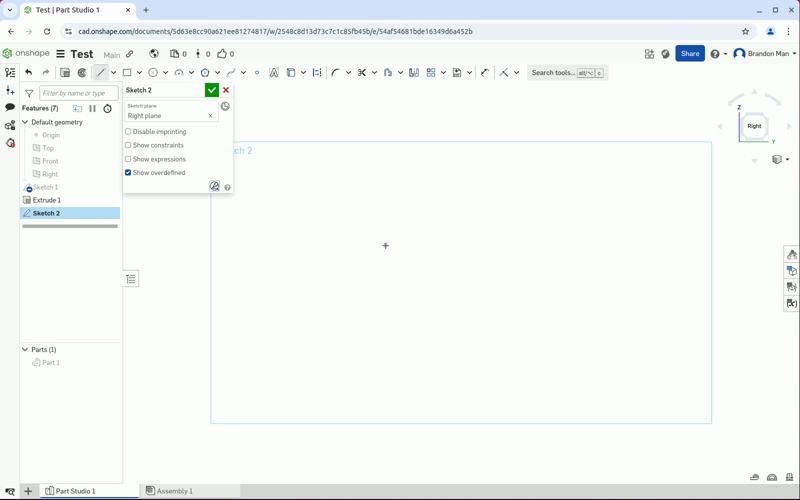
mouse_move(415, 245)
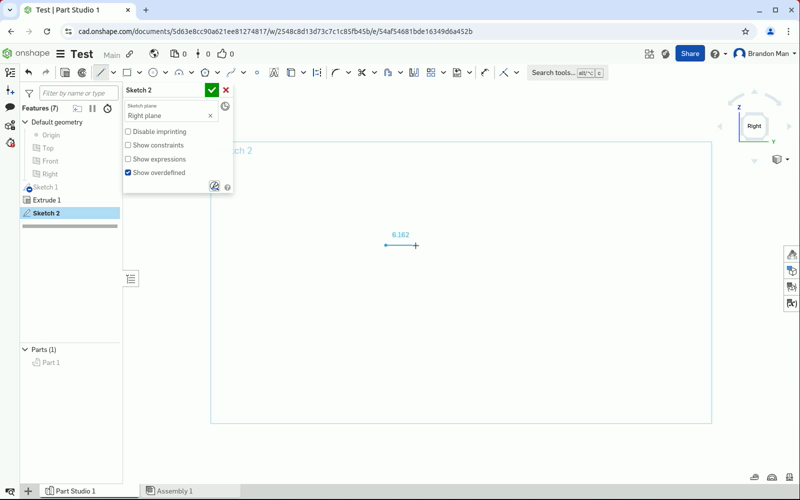
mouse_move(423, 245)
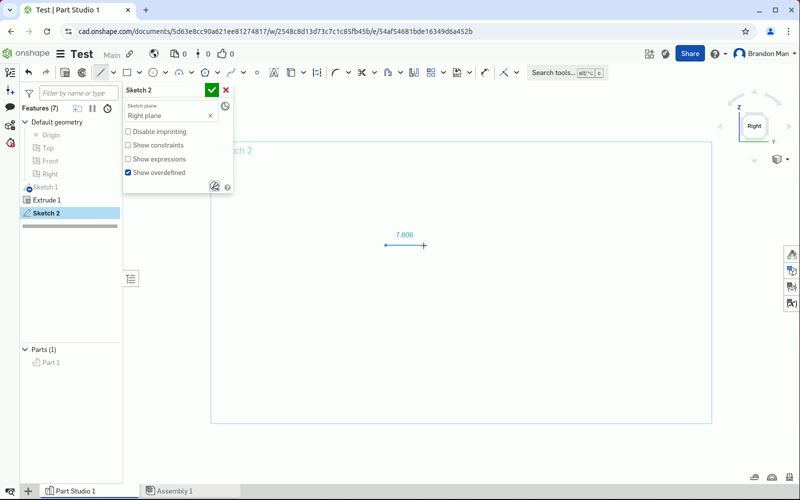
click(423, 245)
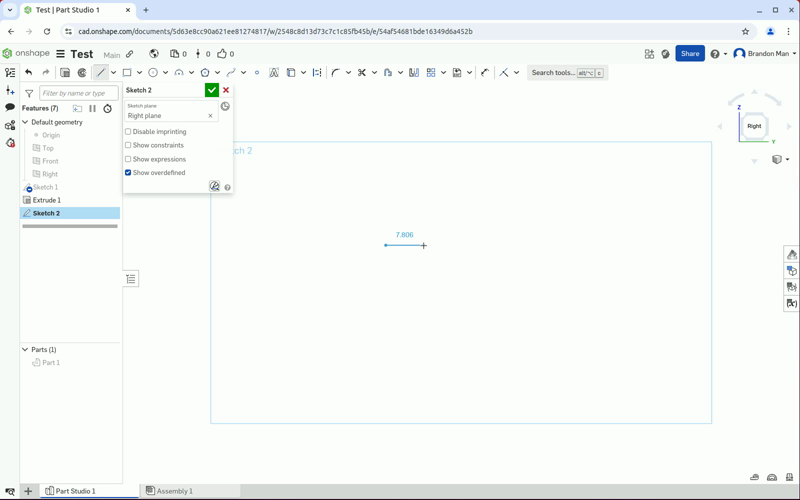
key_up(shift)
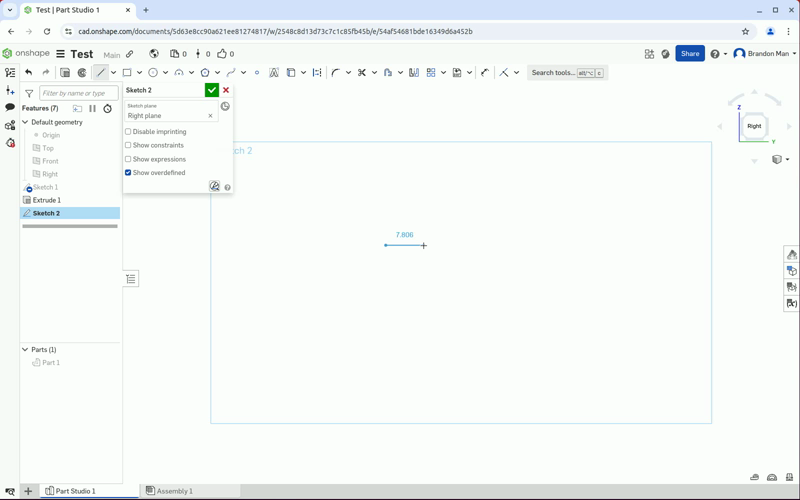
key_down(shift)
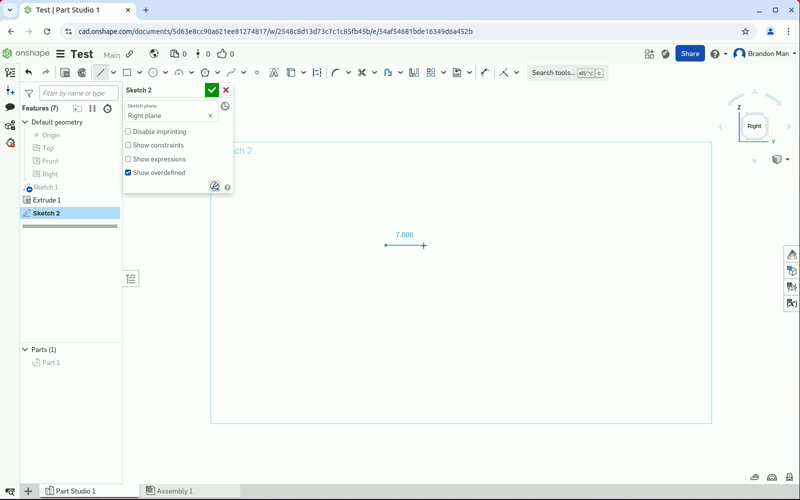
mouse_move(453, 245)
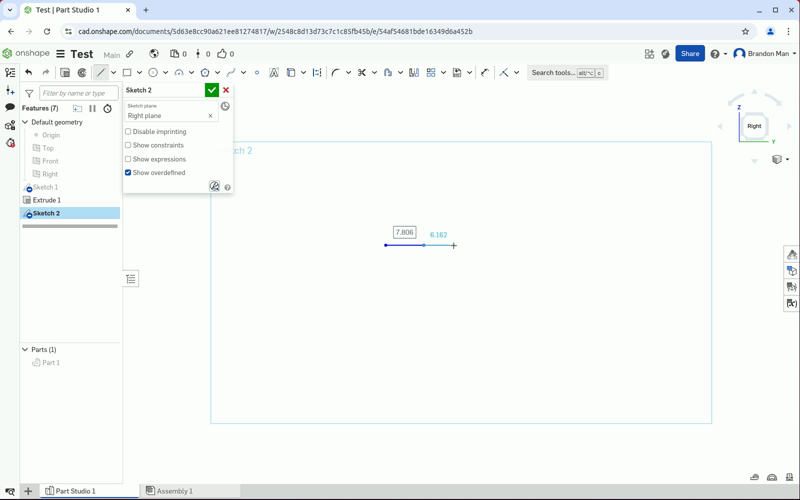
mouse_move(423, 264)
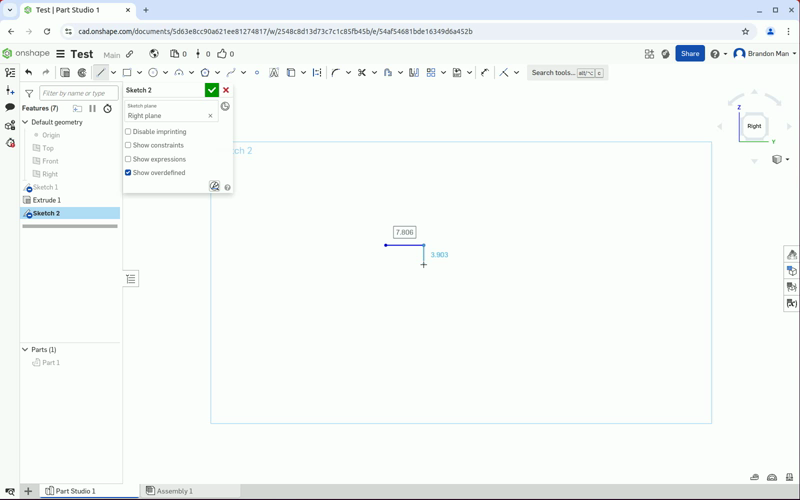
click(423, 264)
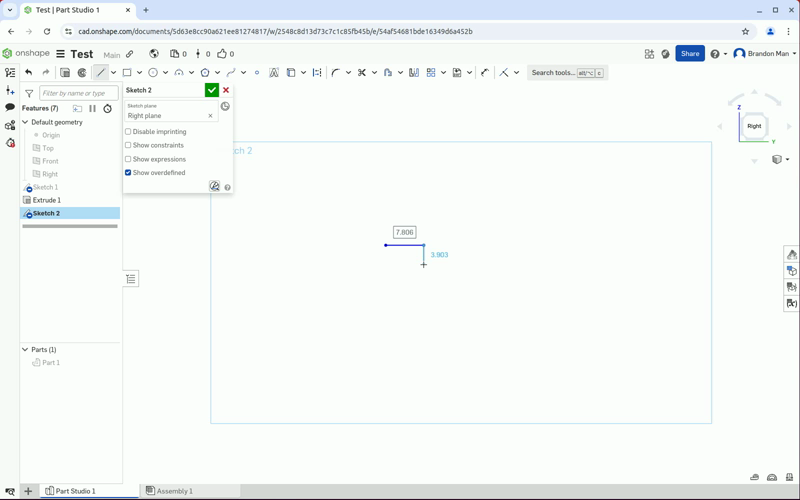
key_up(shift)
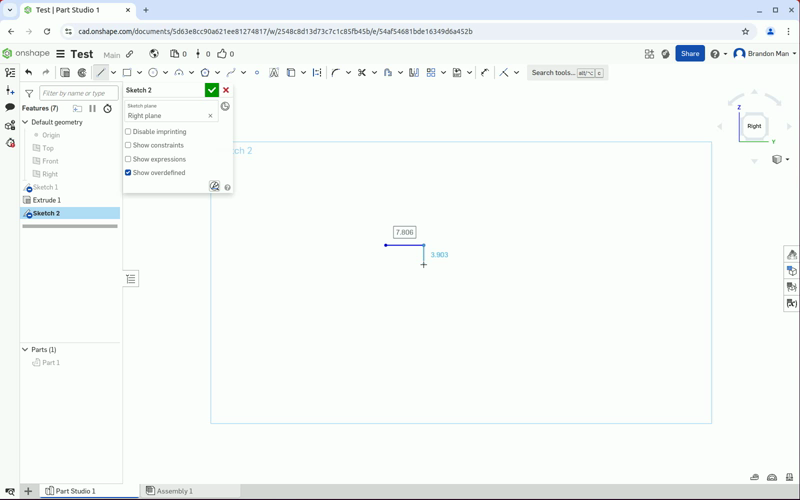
key_down(shift)
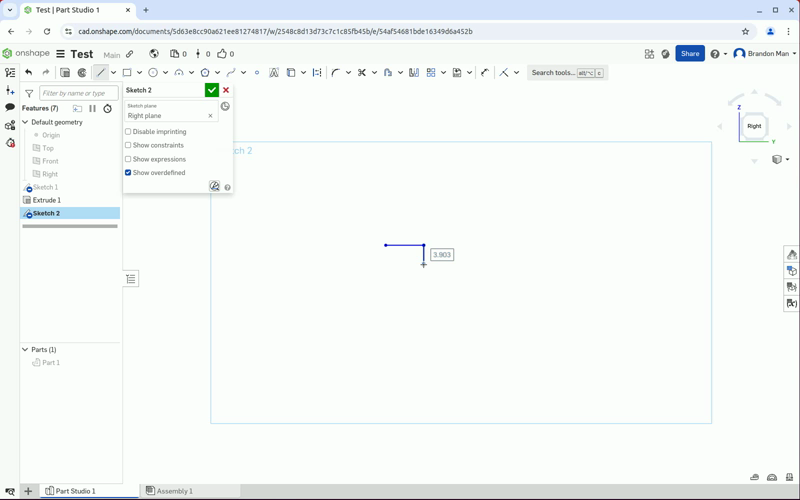
mouse_move(453, 264)
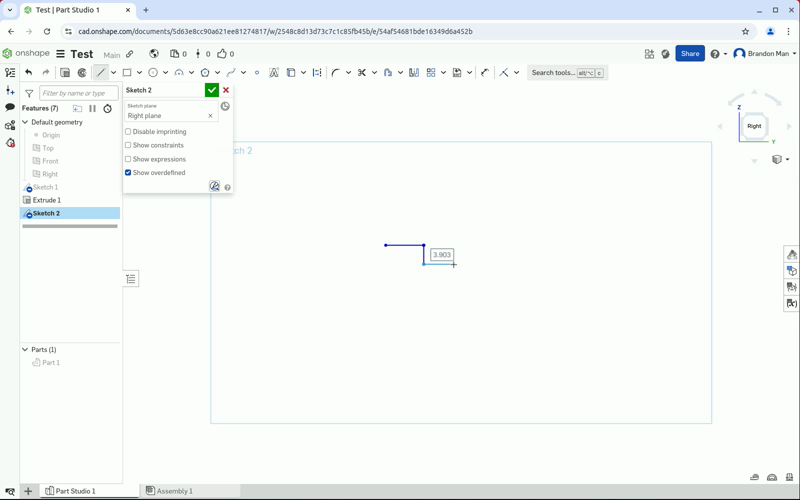
mouse_move(461, 264)
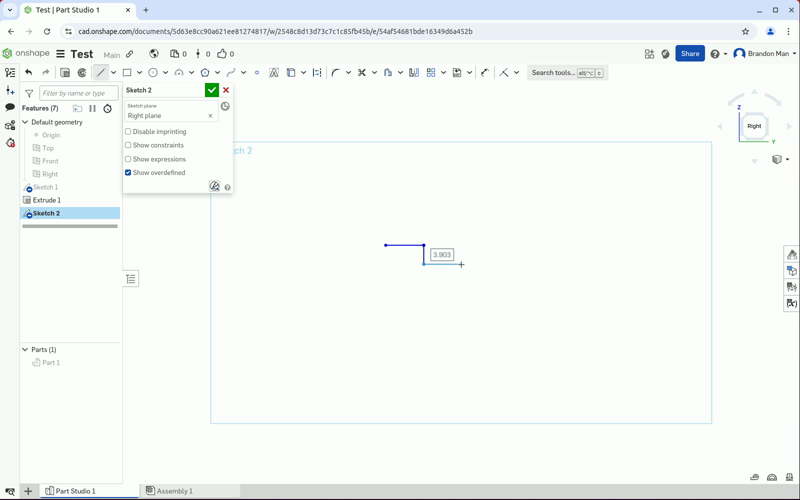
click(461, 264)
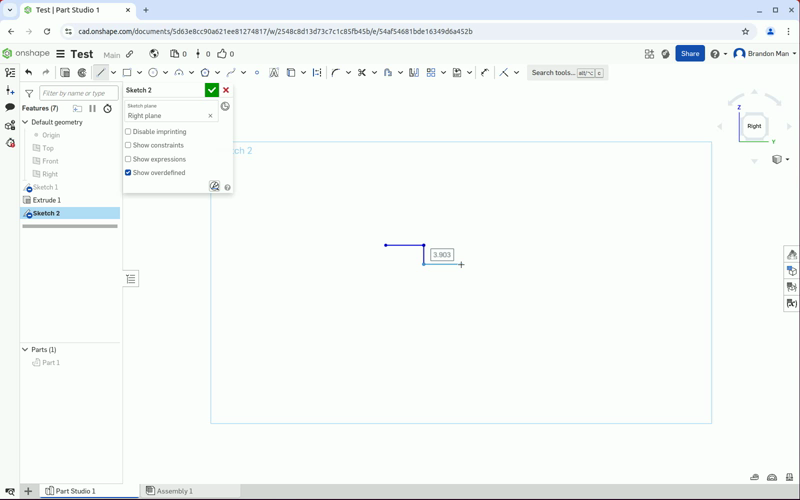
key_up(shift)
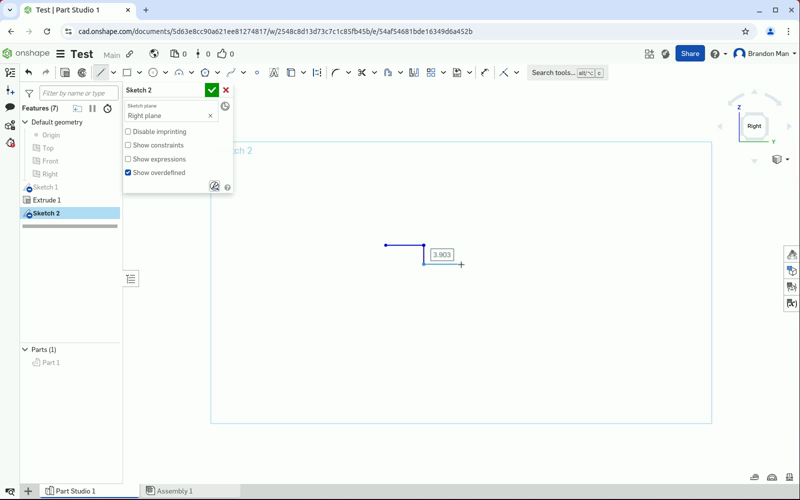
key_down(shift)
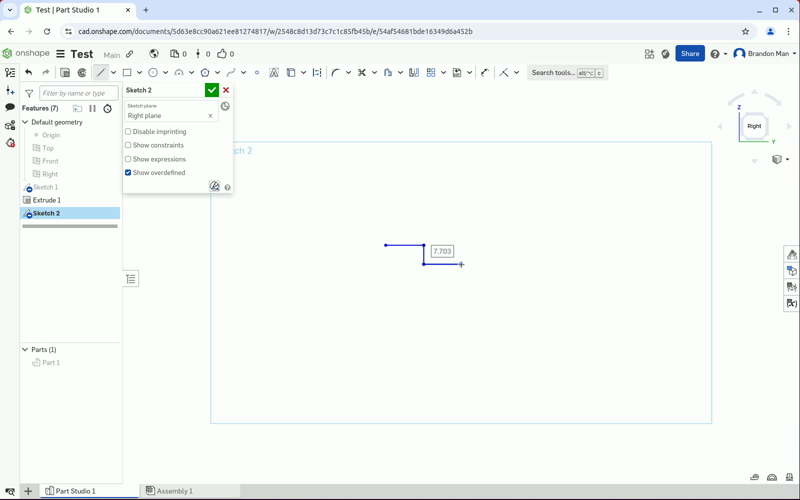
mouse_move(491, 264)
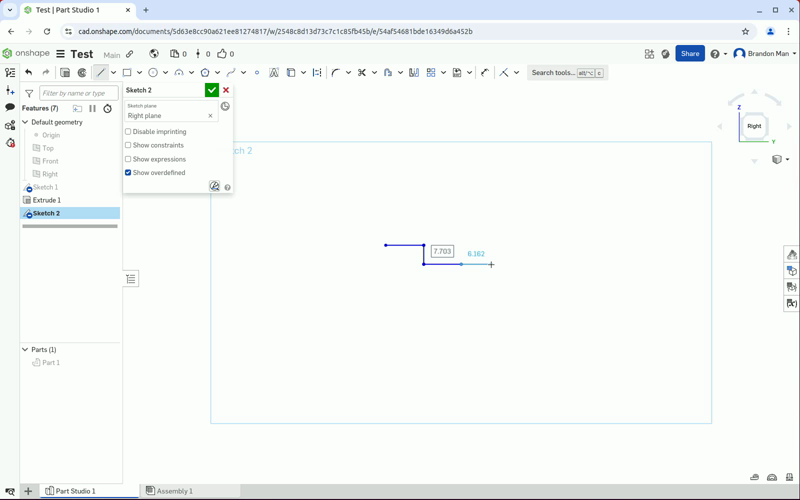
mouse_move(461, 207)
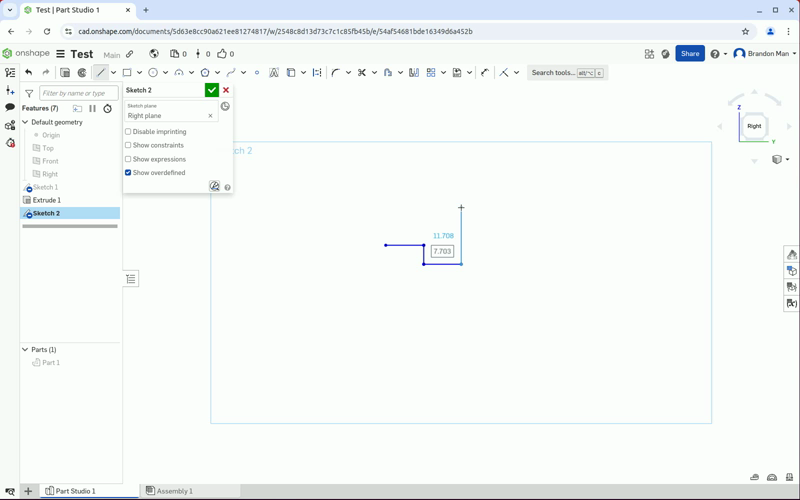
click(461, 207)
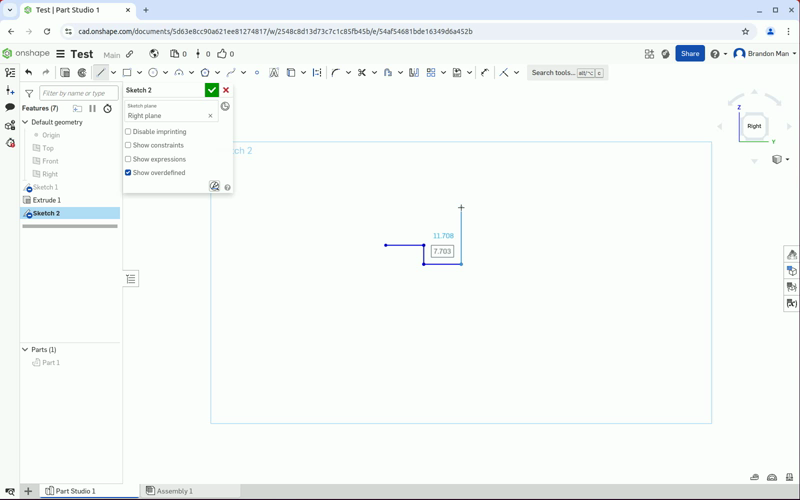
key_up(shift)
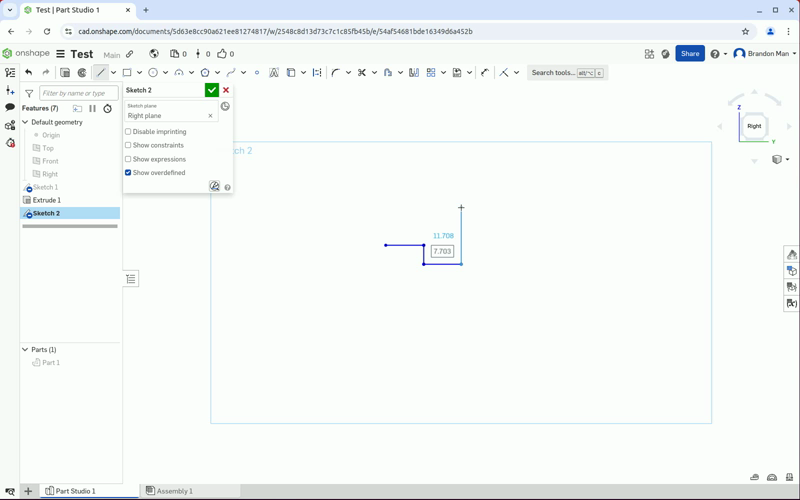
key_down(shift)
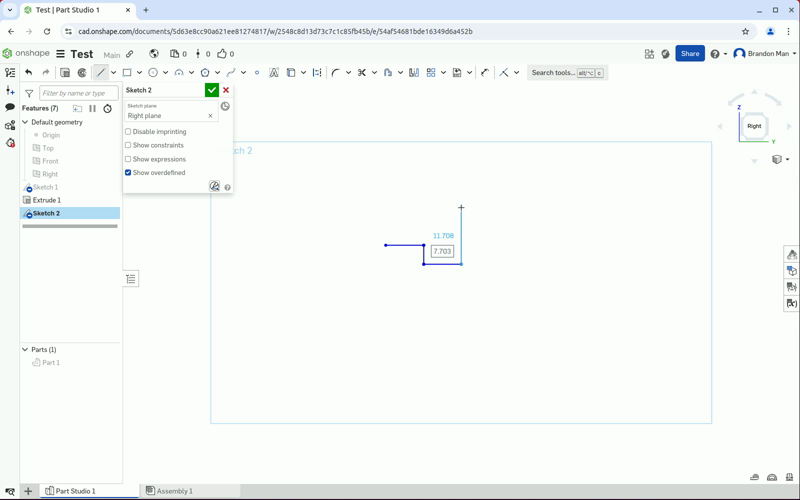
mouse_move(491, 207)
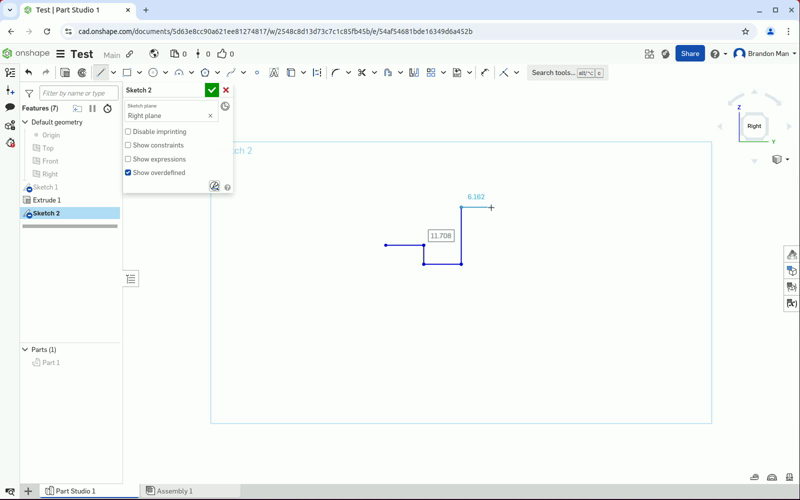
mouse_move(423, 207)
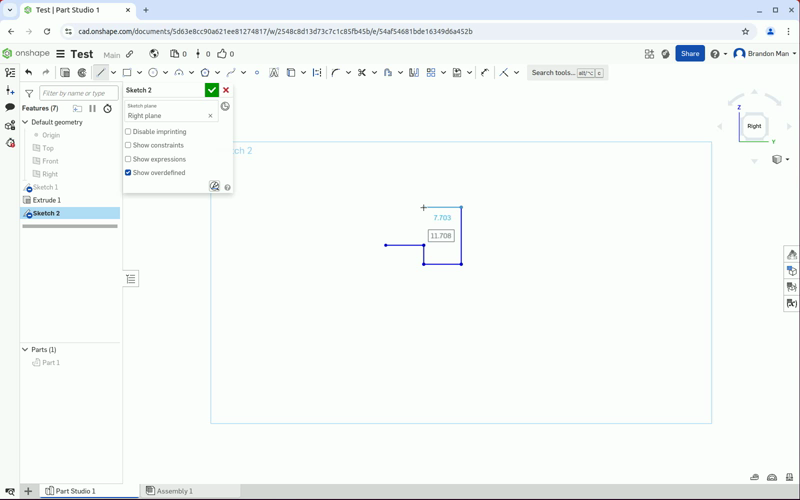
click(423, 207)
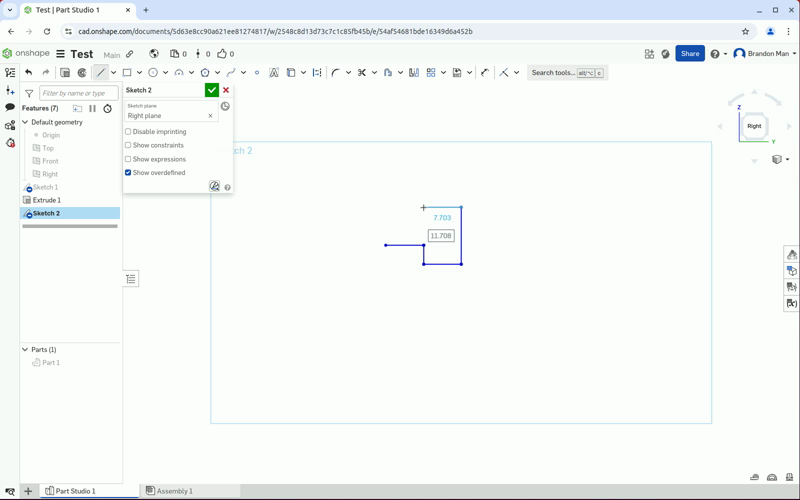
key_up(shift)
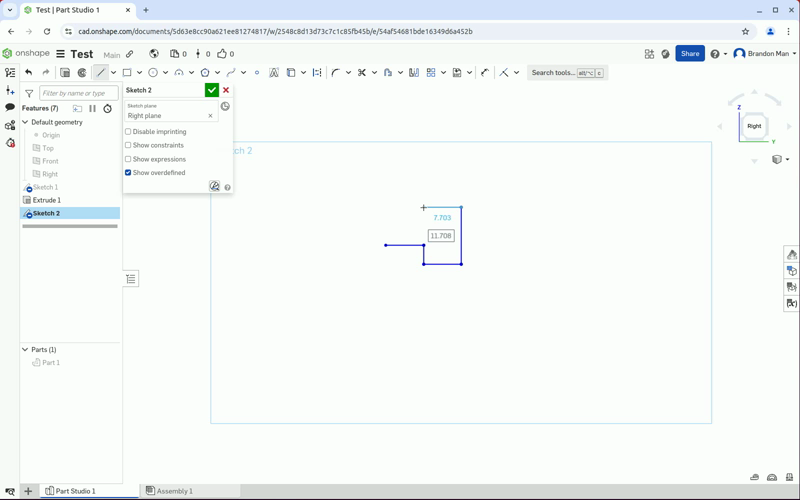
key_down(shift)
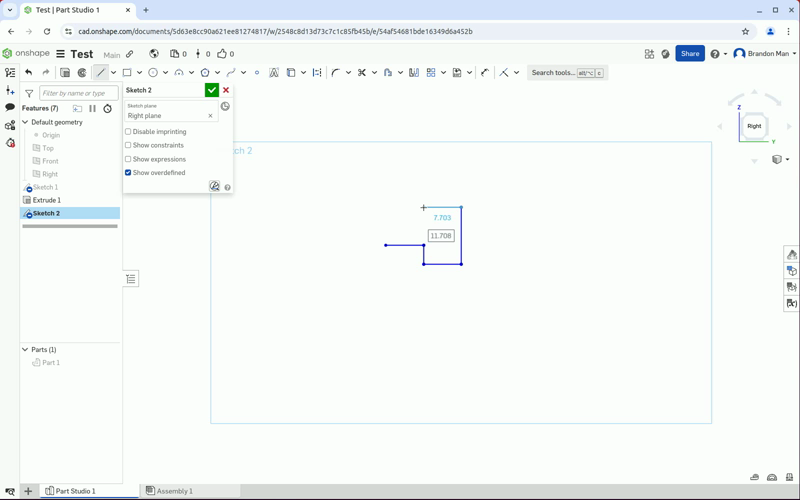
mouse_move(453, 207)
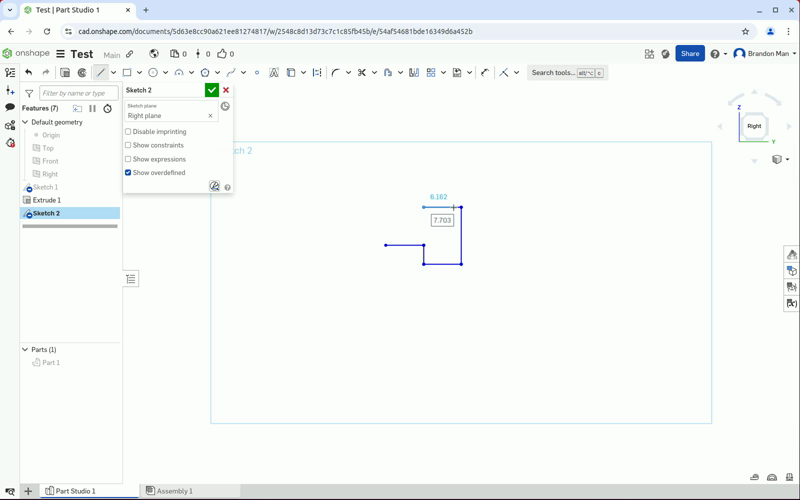
mouse_move(423, 226)
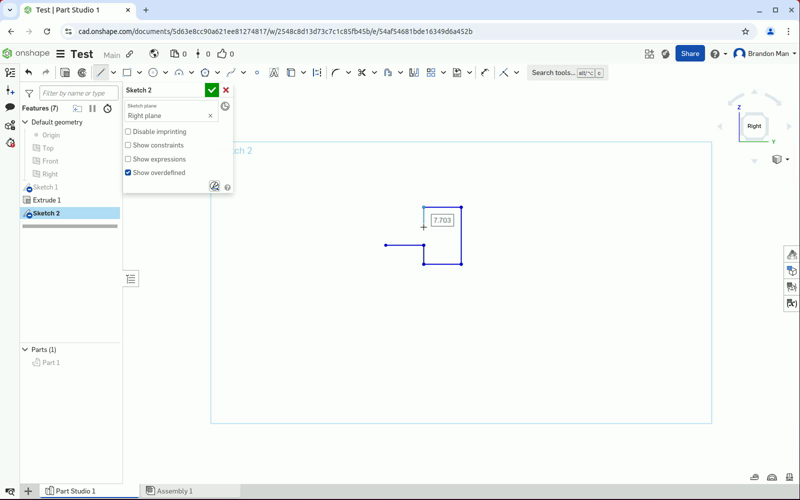
click(423, 226)
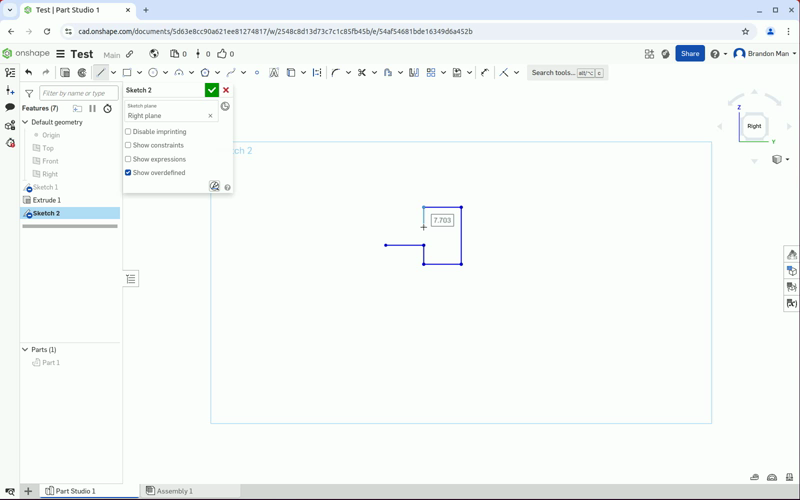
key_up(shift)
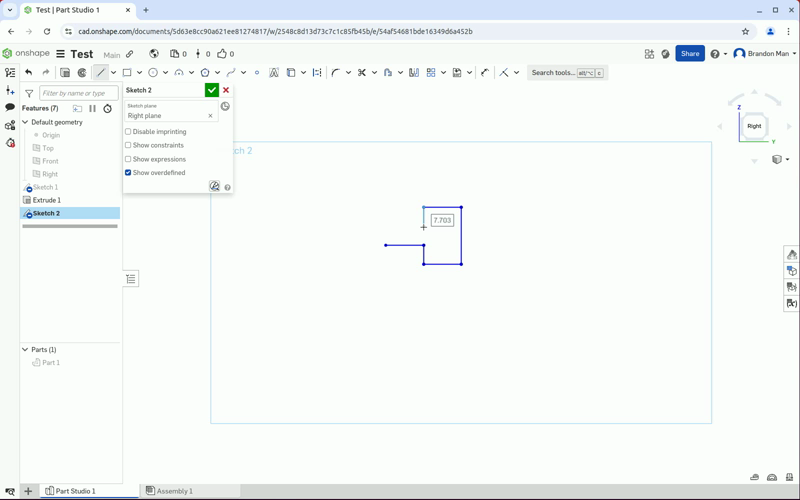
key_down(shift)
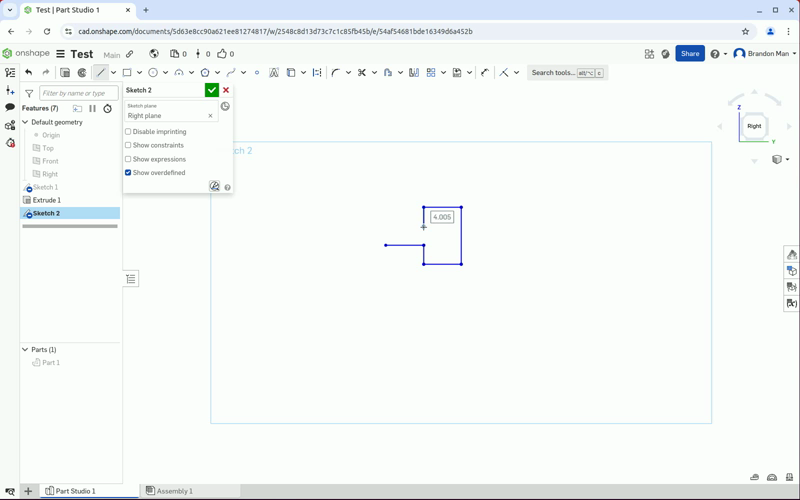
mouse_move(453, 226)
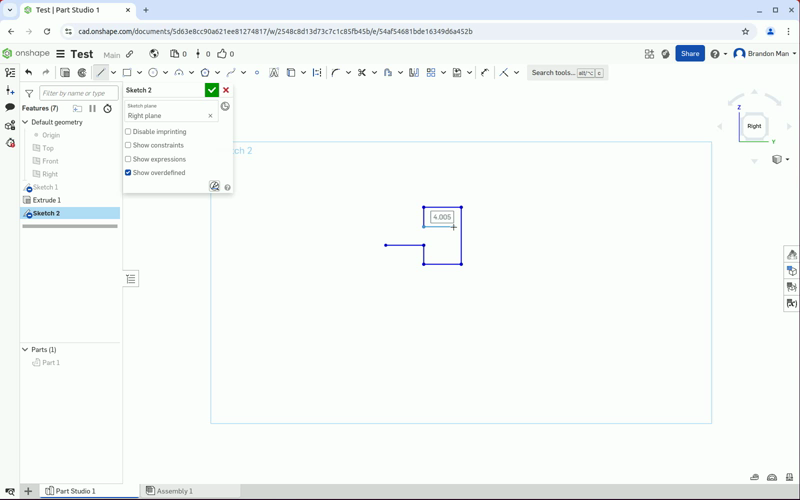
mouse_move(385, 226)
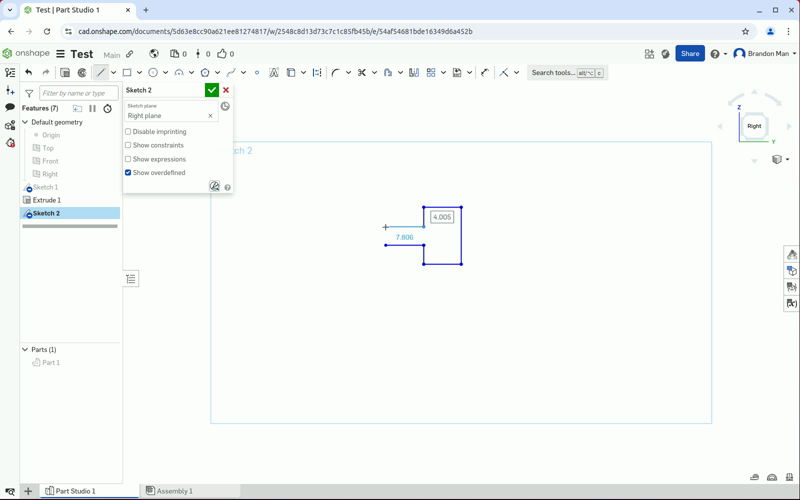
click(385, 226)
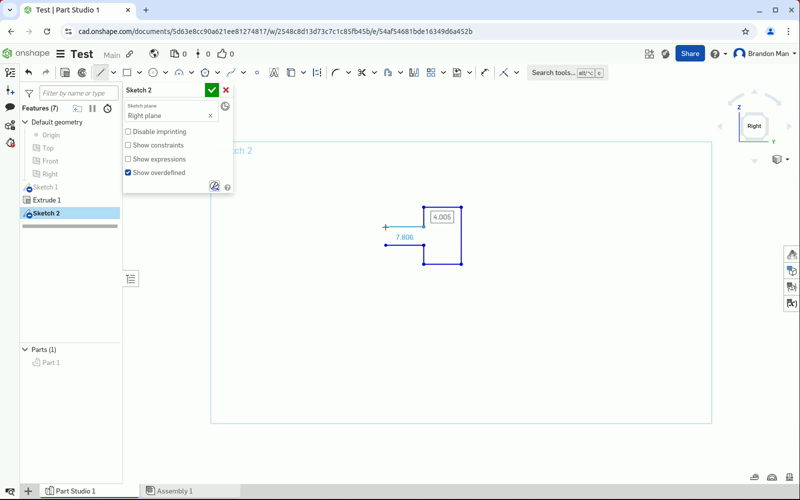
key_up(shift)
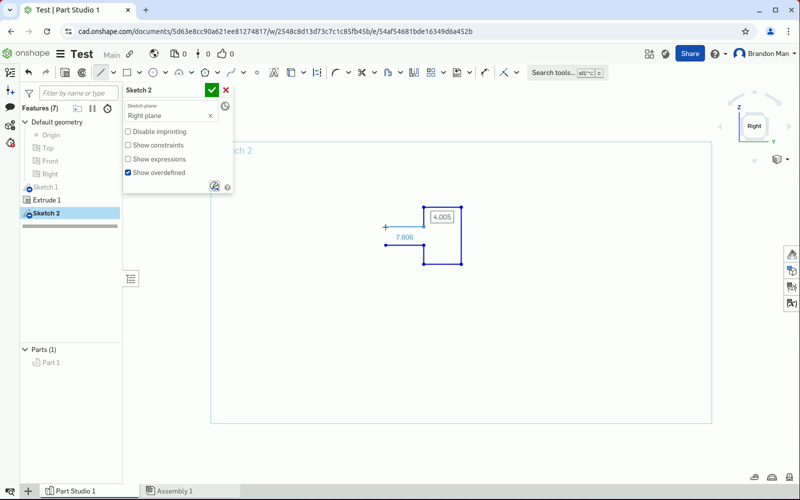
mouse_move(415, 226)
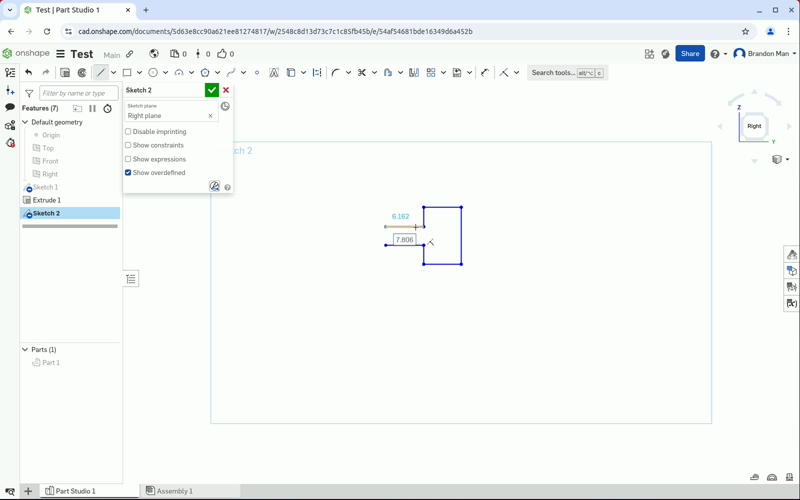
key_down(shift)
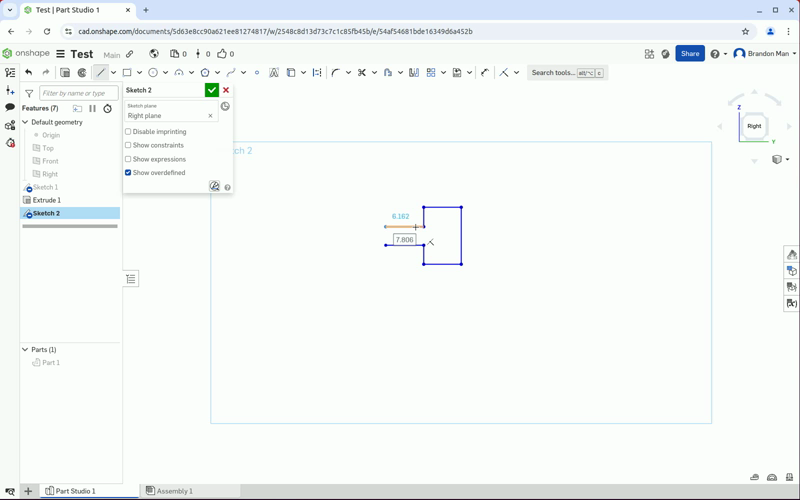
mouse_move(385, 245)
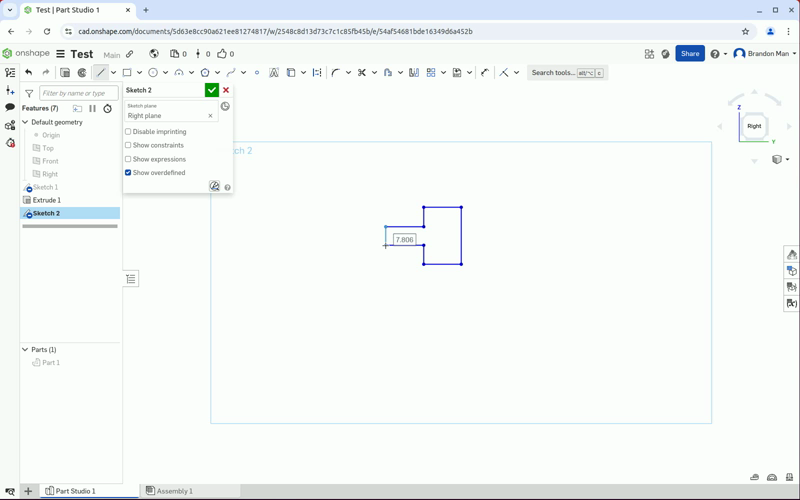
key_up(shift)
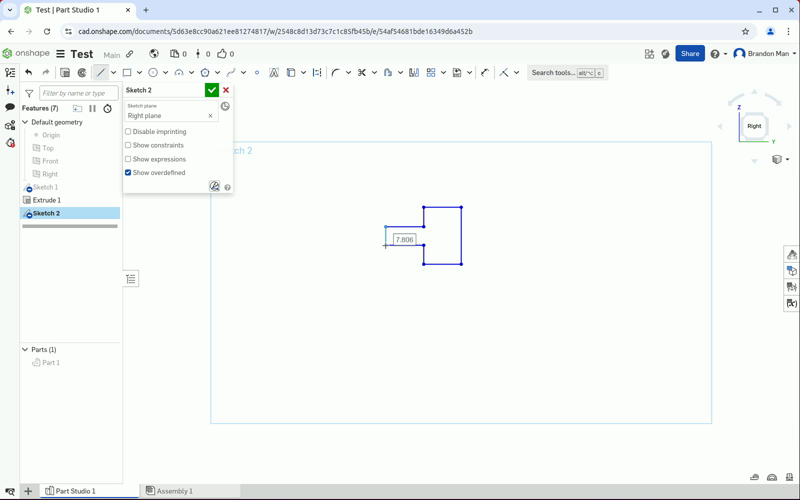
click(385, 245)
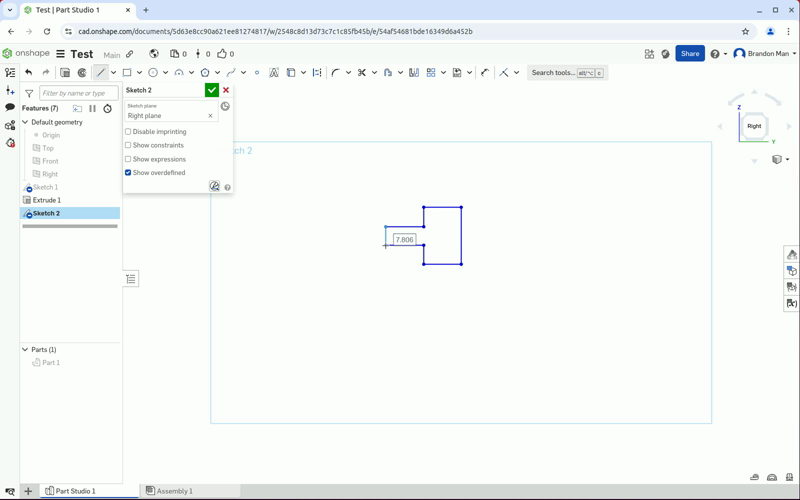
key(esc)
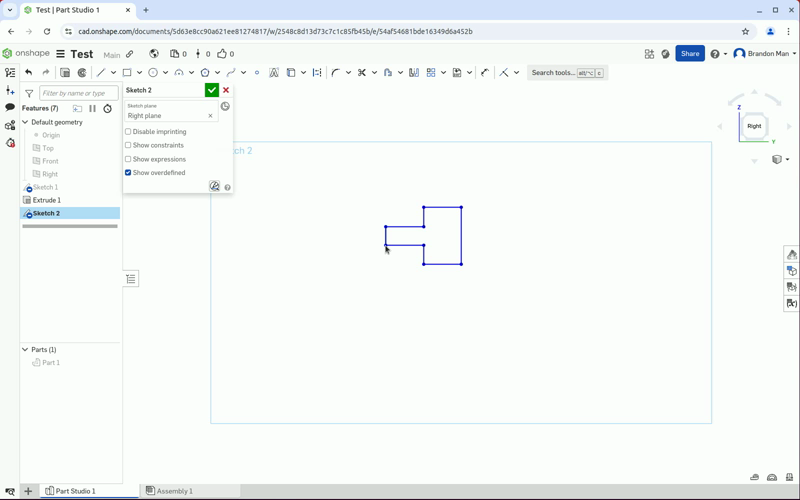
mouse_move(425, 219)
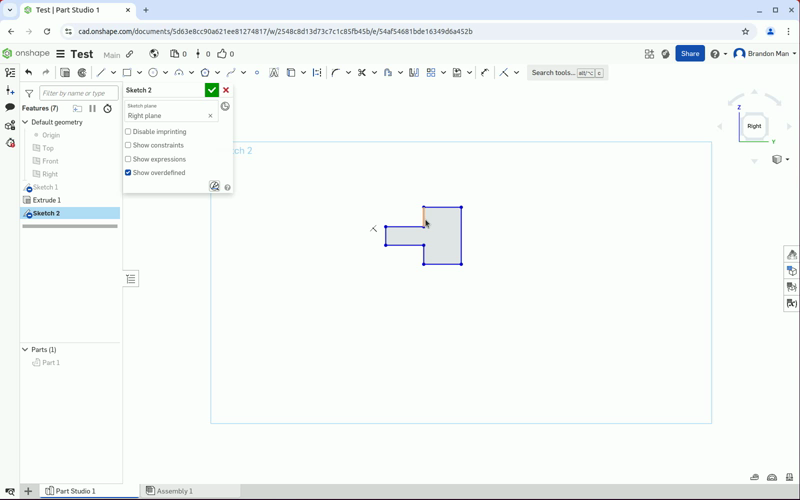
click(425, 219)
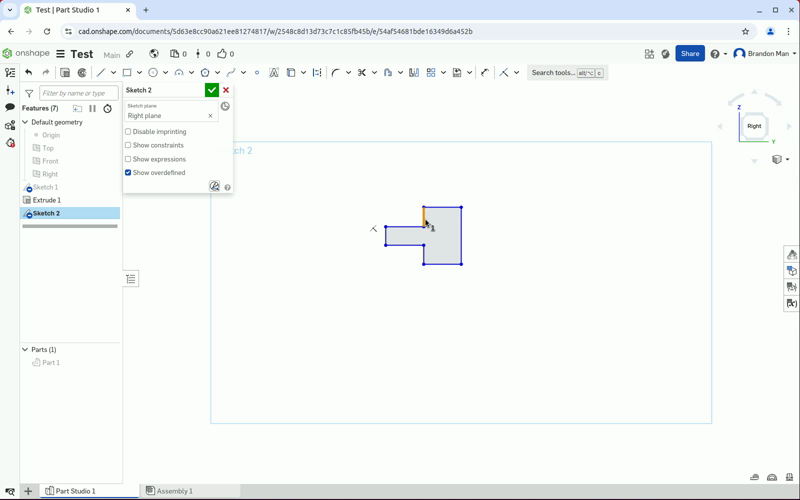
mouse_move(73, 352)
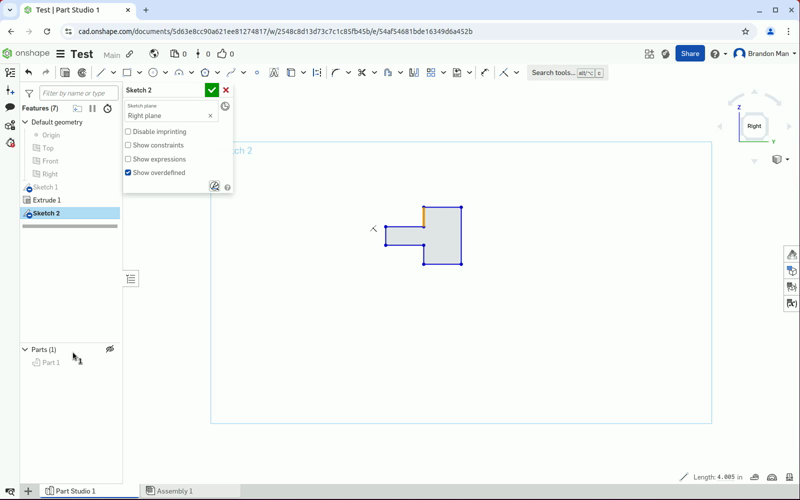
key(shift+y)
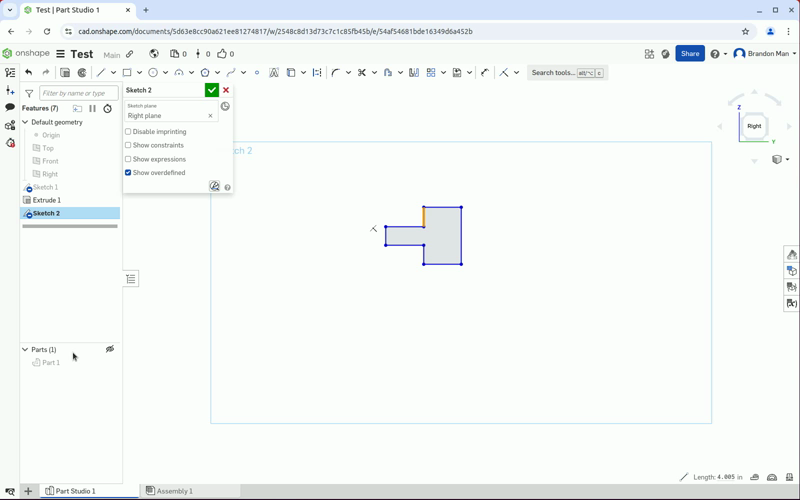
key(shift+e)
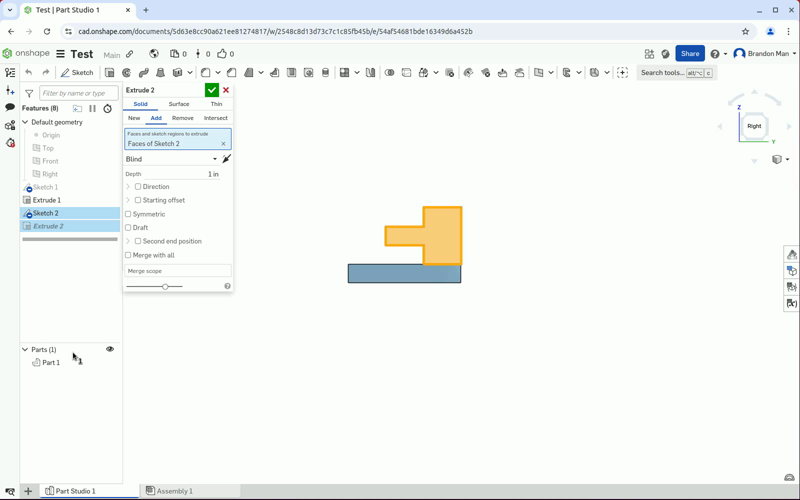
mouse_move(143, 106)
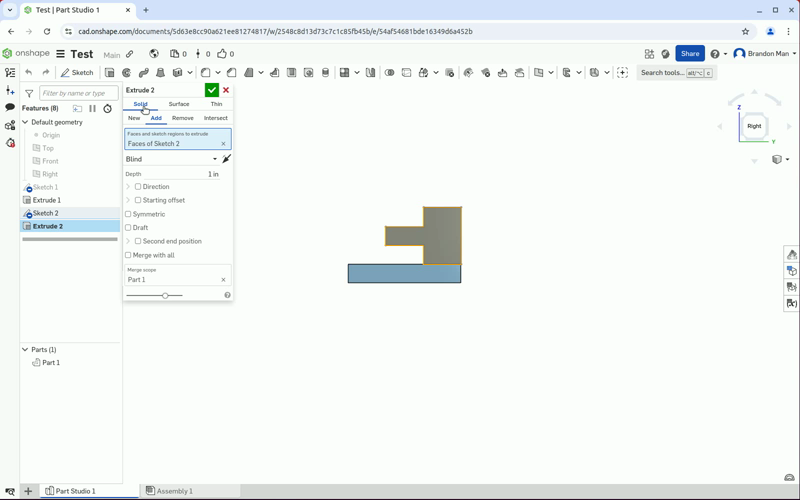
click(143, 106)
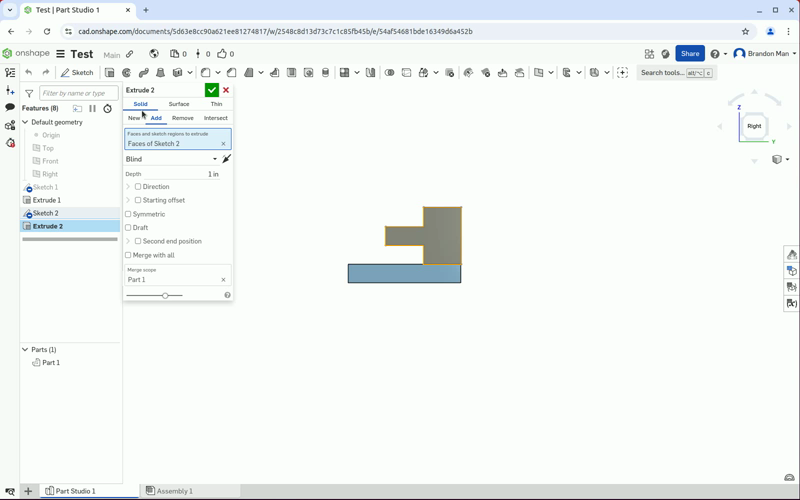
mouse_move(137, 120)
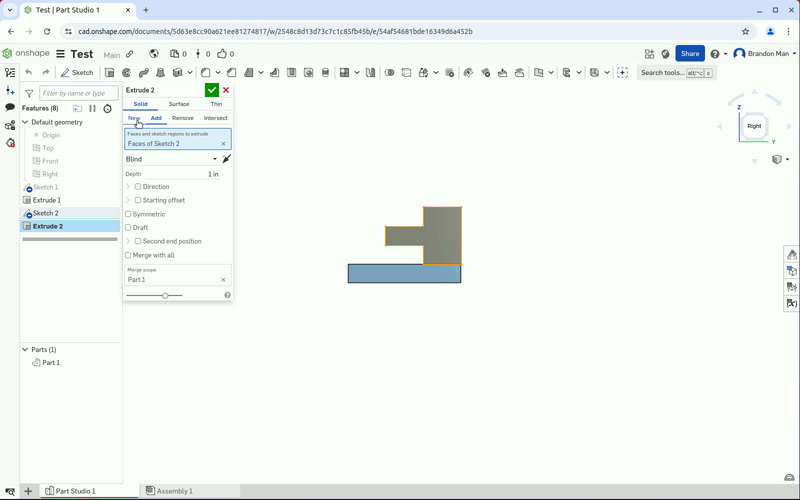
click(137, 120)
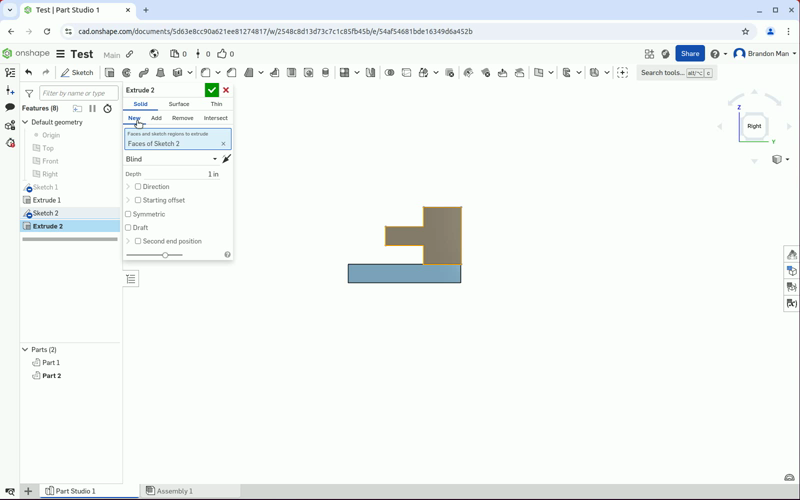
key(tab, 4)
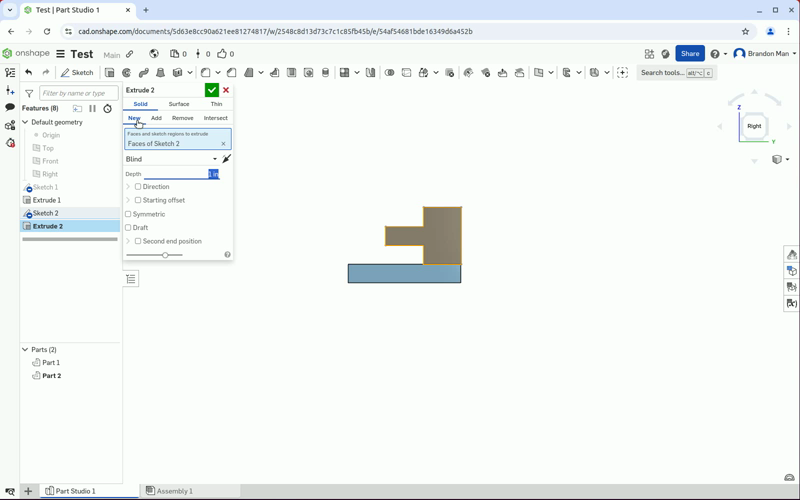
text(15.405)
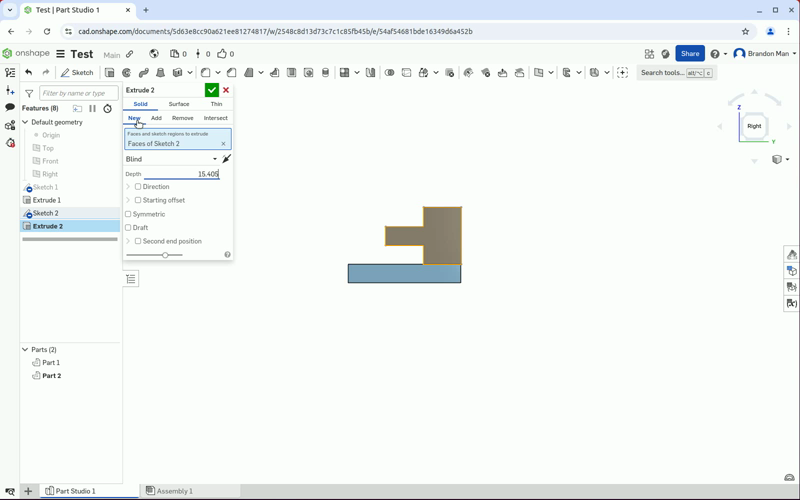
key(enter)
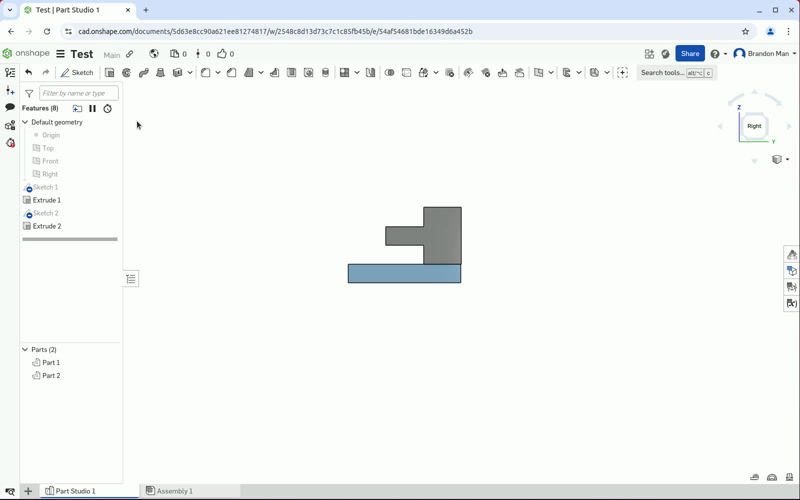
key(shift+h)
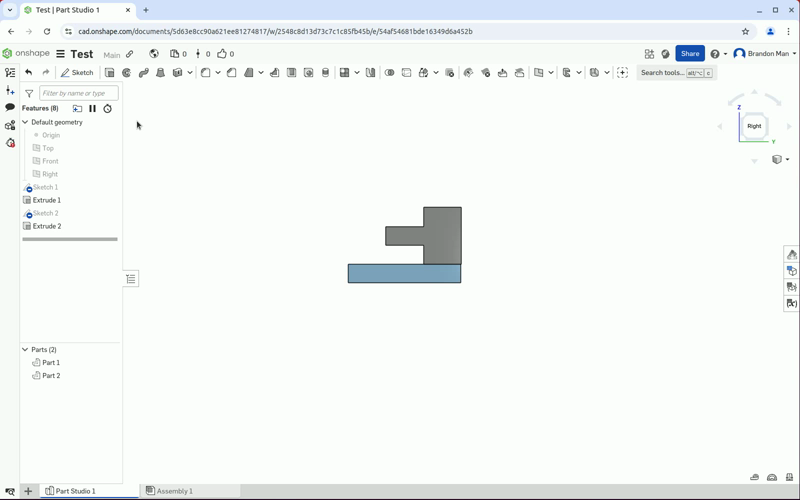
key(shift+h)
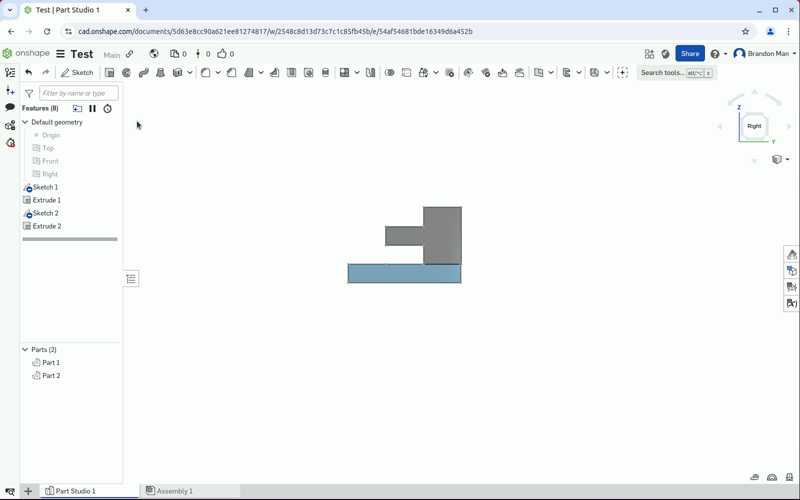
key(shift+7)
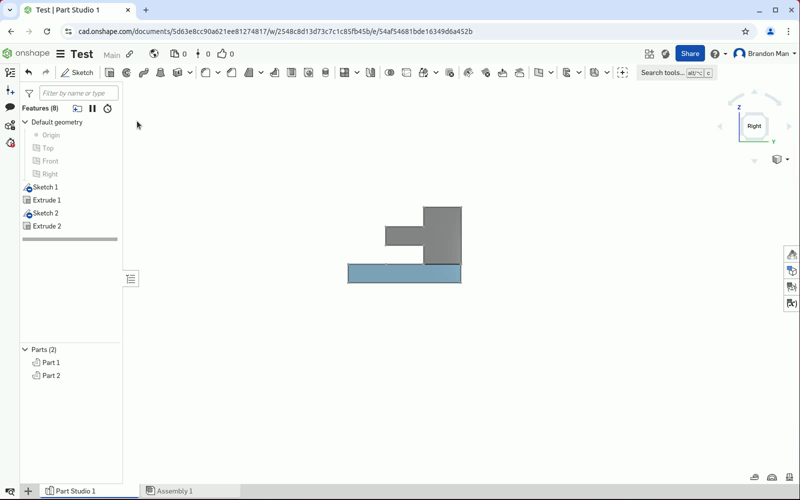
key(right, 2)
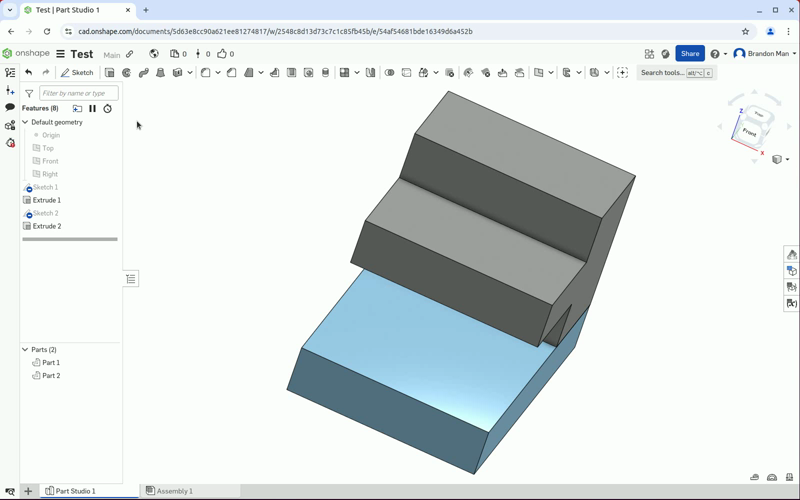
key(down, 2)
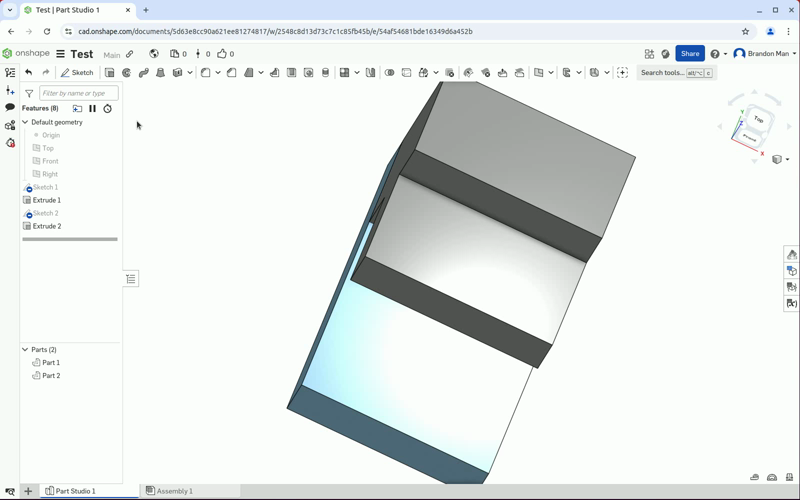
key(up, 2)
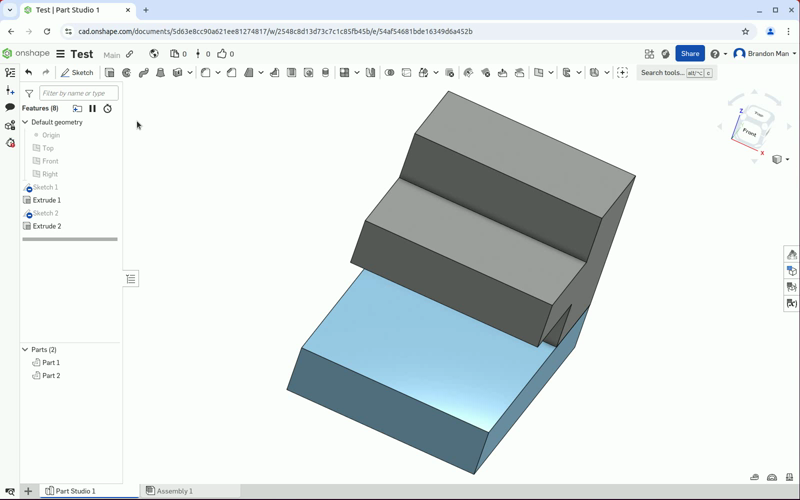
key(left, 2)
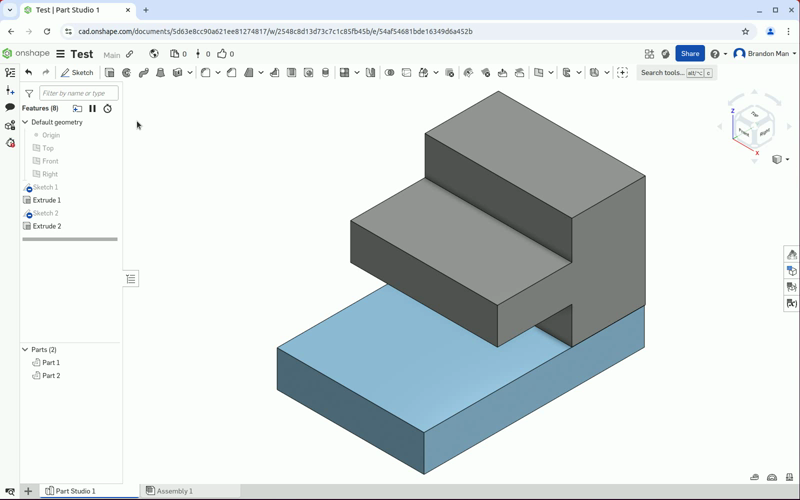
mouse_move(73, 189)
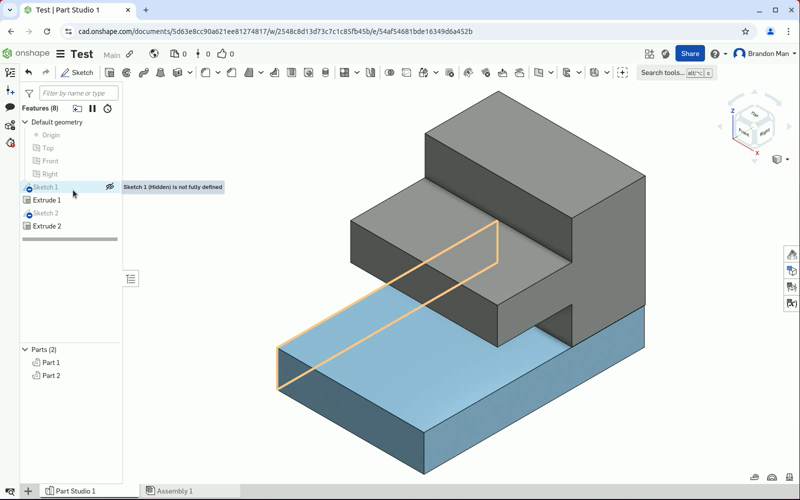
click(73, 189)